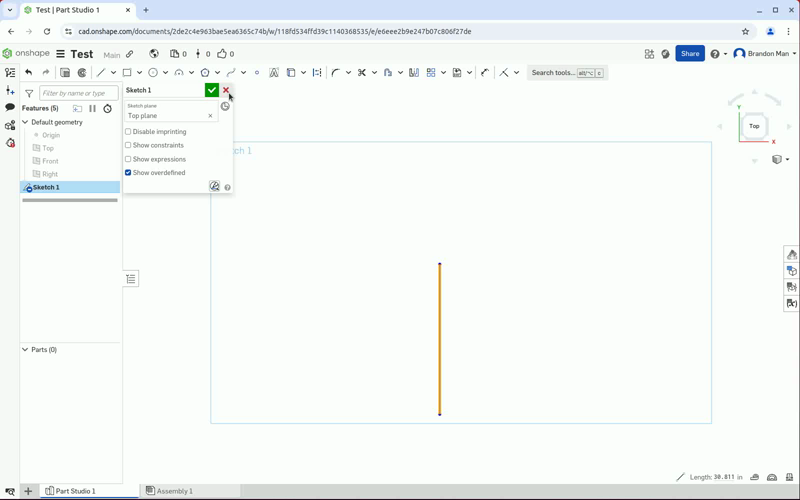
key(shift+h)
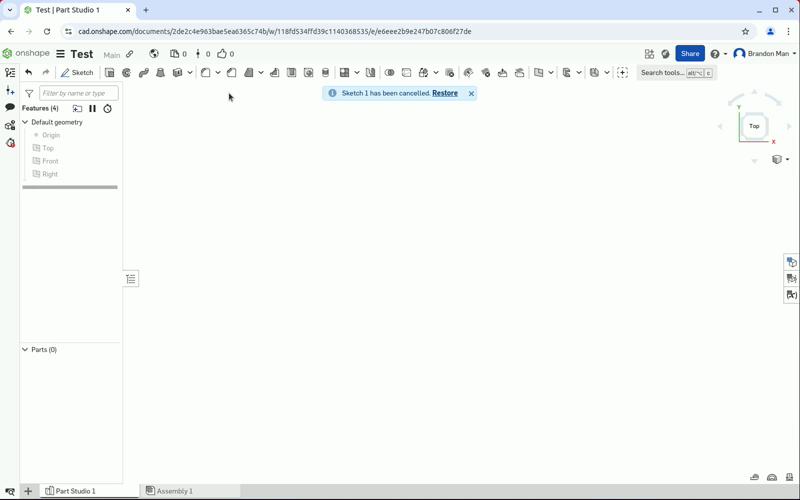
mouse_move(73, 352)
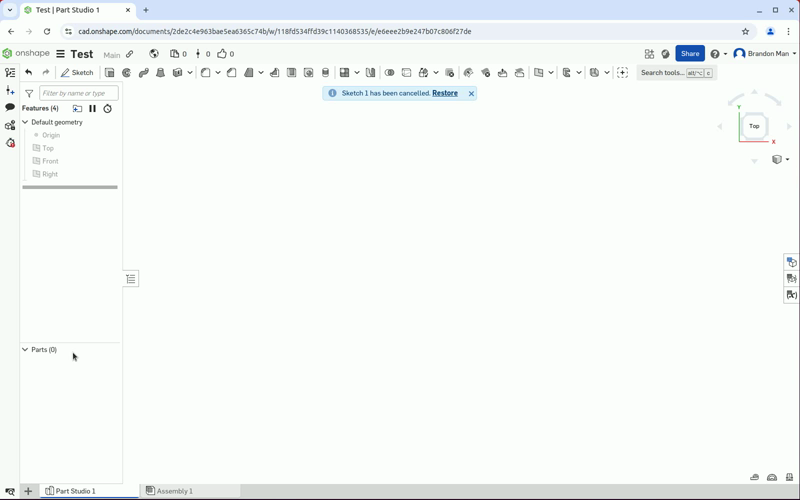
key(y)
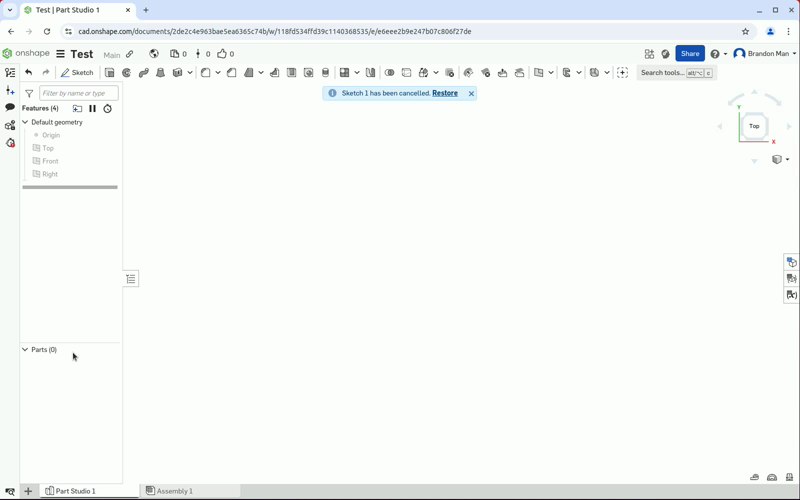
key(shift+p)
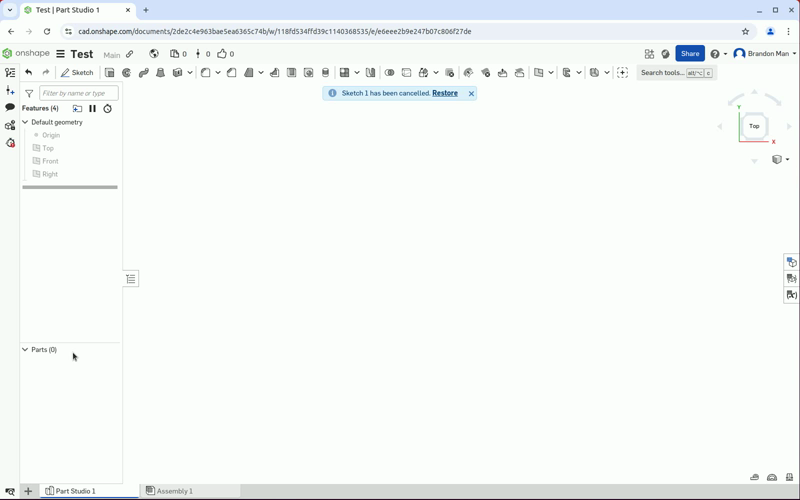
key(space)
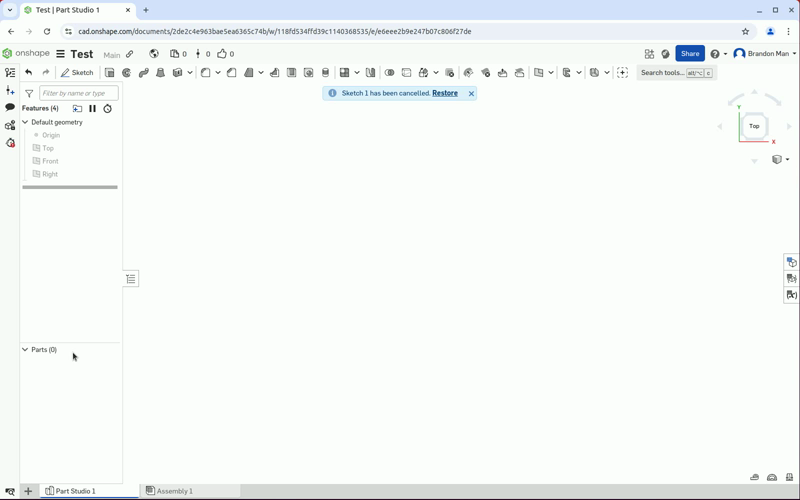
key_down(shift)
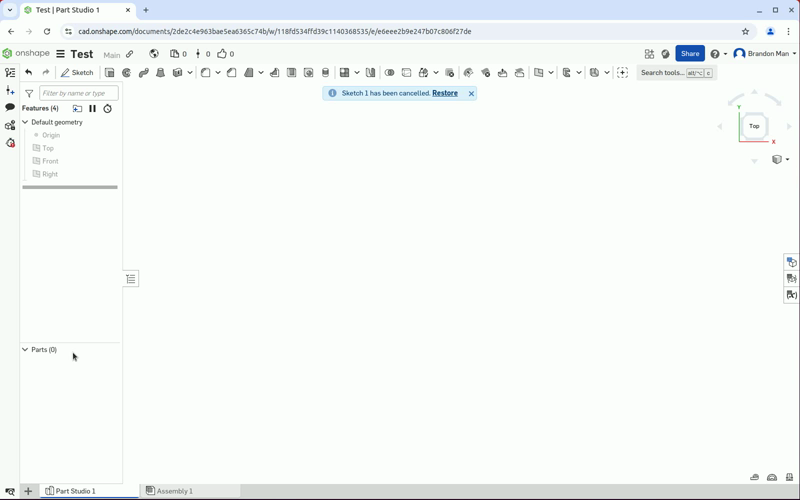
key(up)
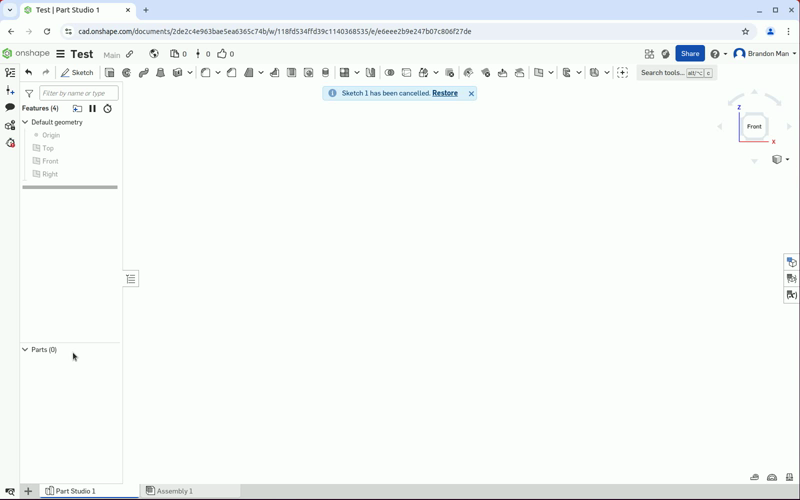
key_up(shift)
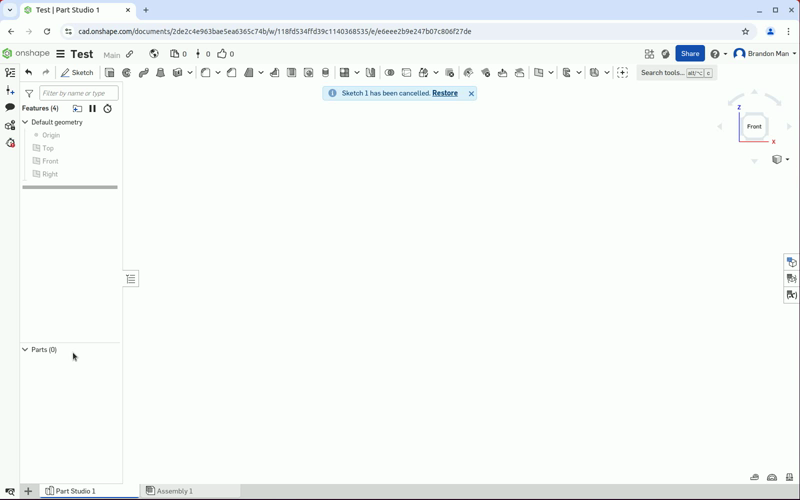
mouse_move(73, 352)
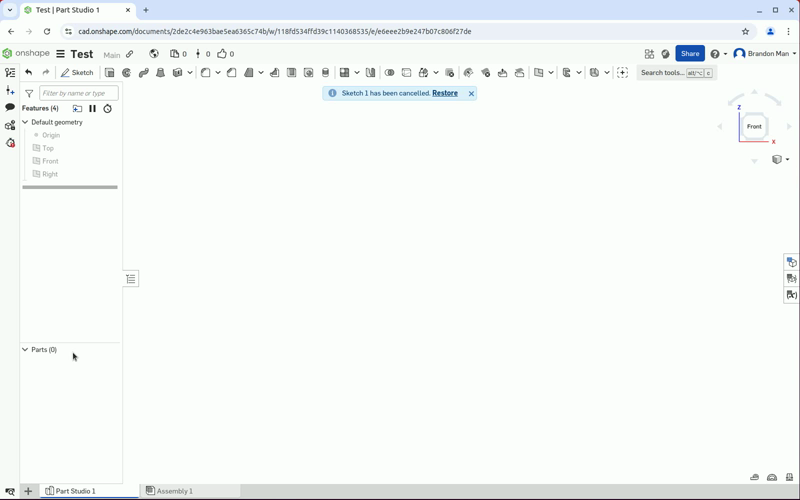
key(shift+y)
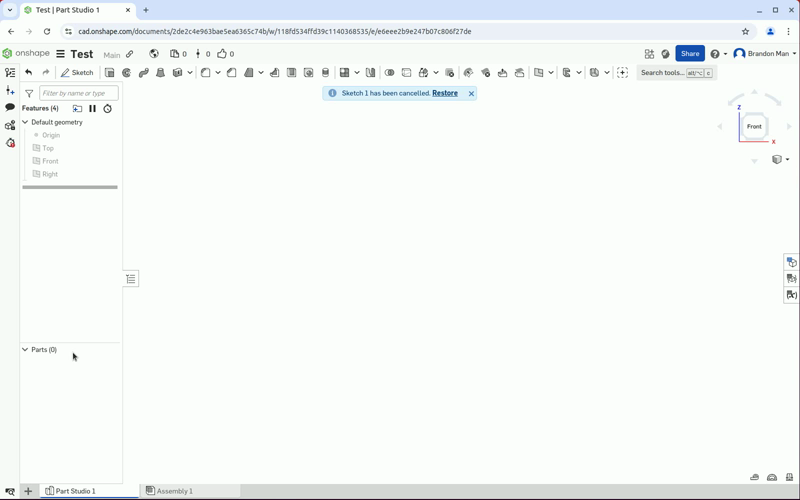
key(shift+s)
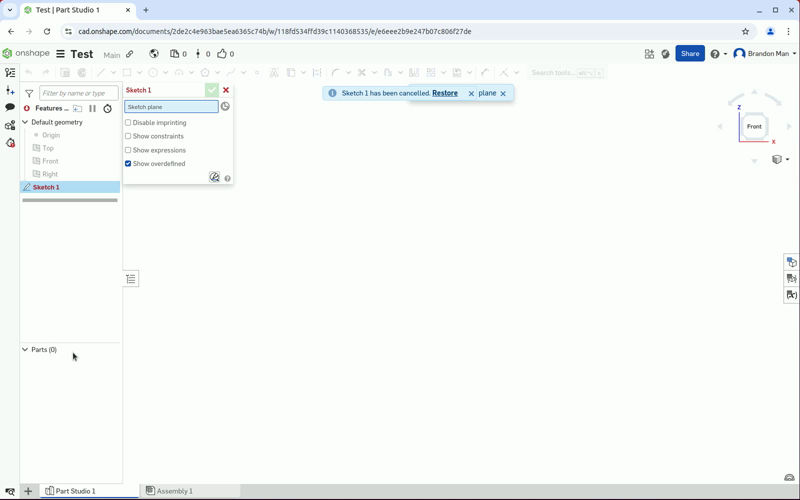
mouse_move(73, 163)
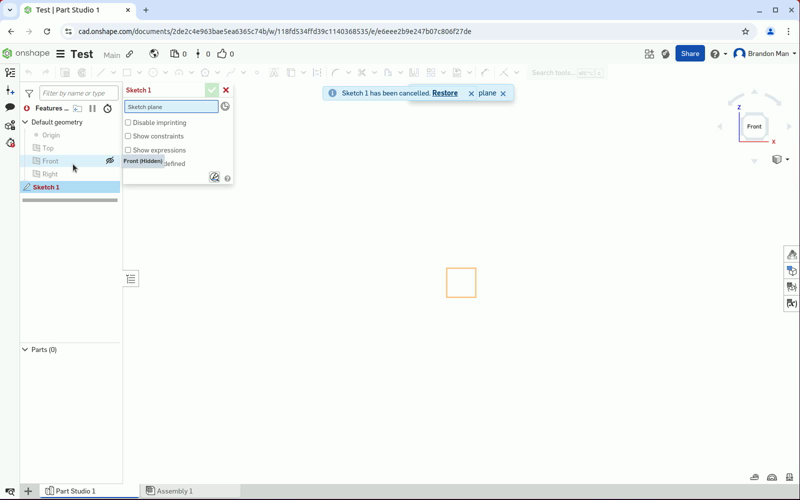
click(73, 163)
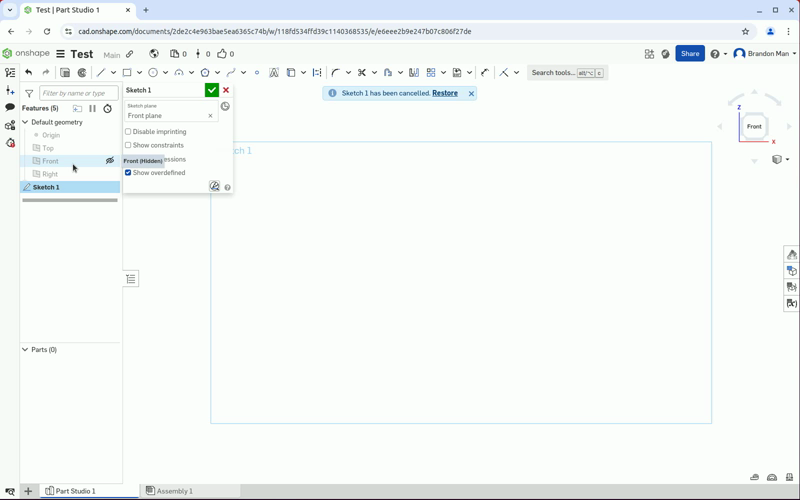
mouse_move(73, 352)
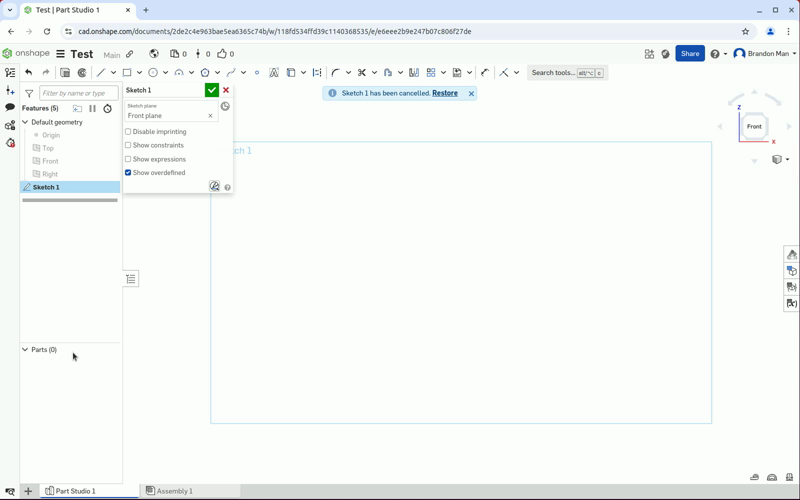
key(y)
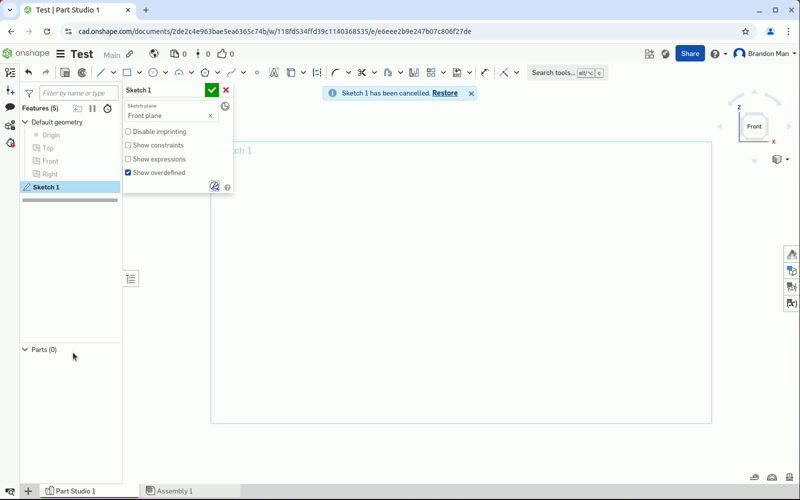
key(l)
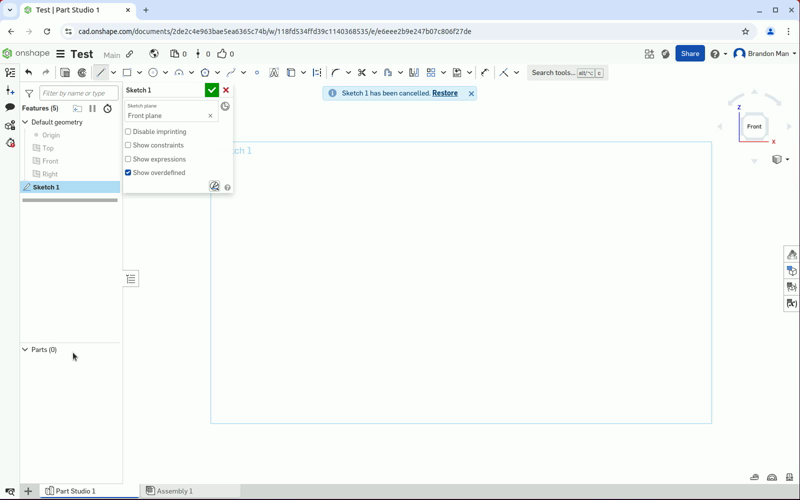
key_down(shift)
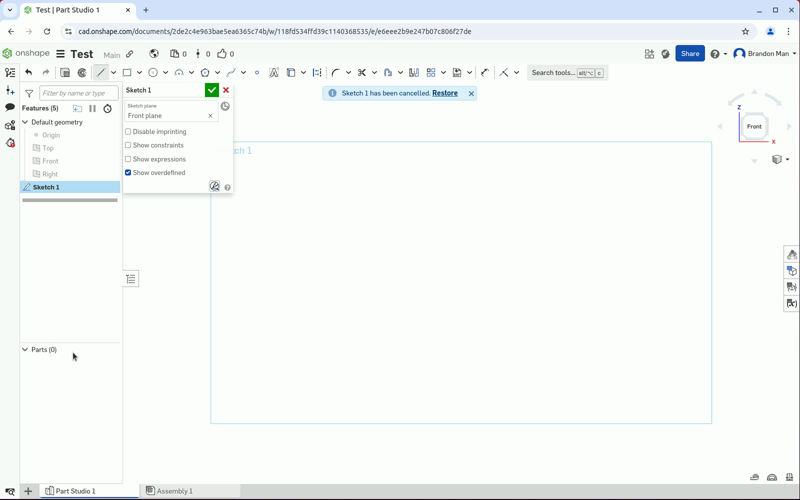
mouse_move(348, 280)
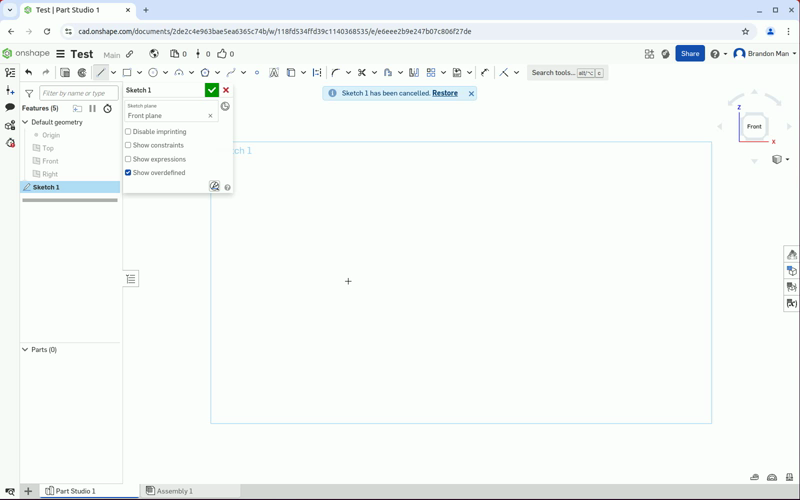
click(348, 280)
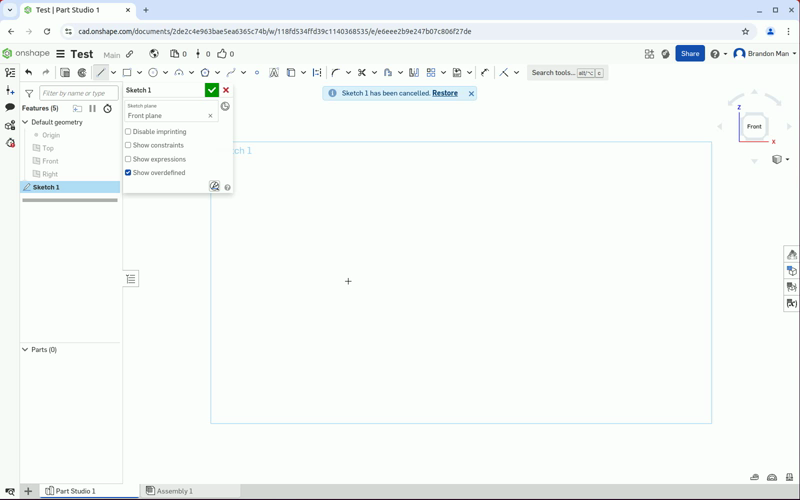
key_up(shift)
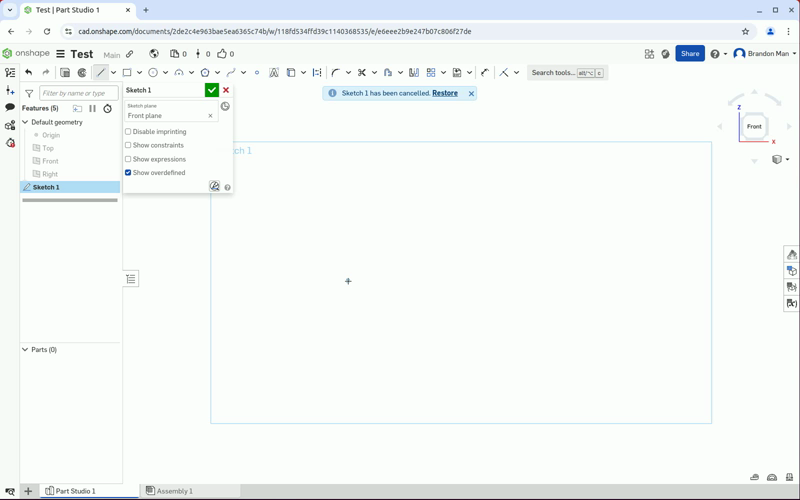
key_down(shift)
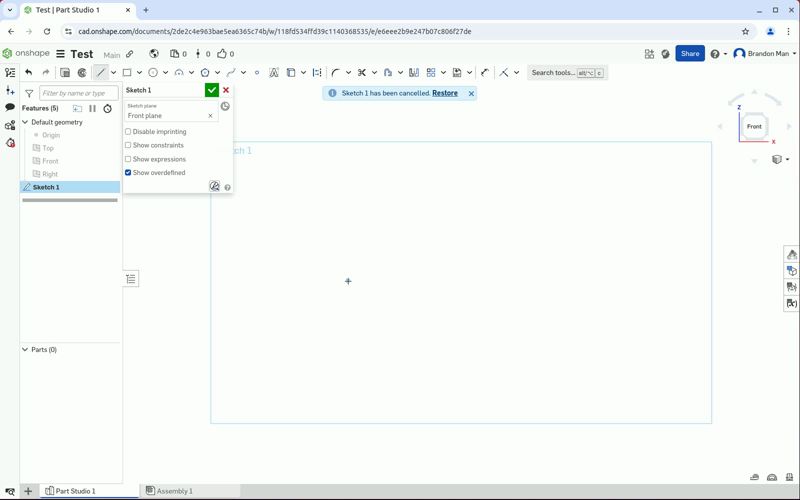
mouse_move(409, 280)
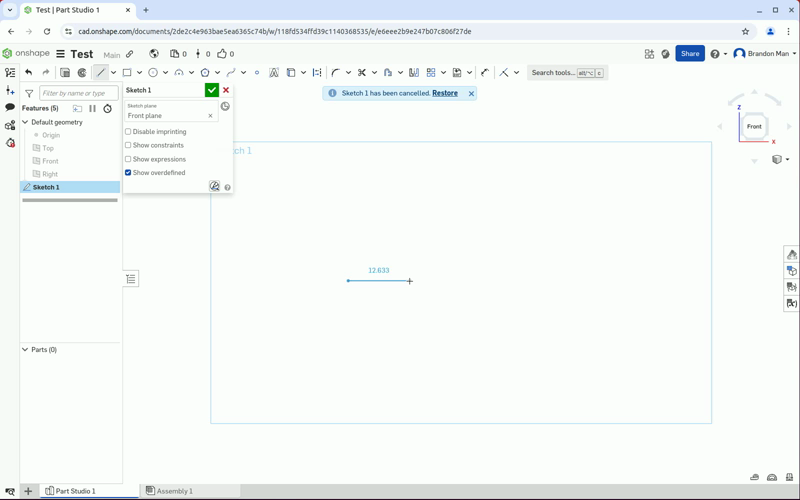
click(409, 280)
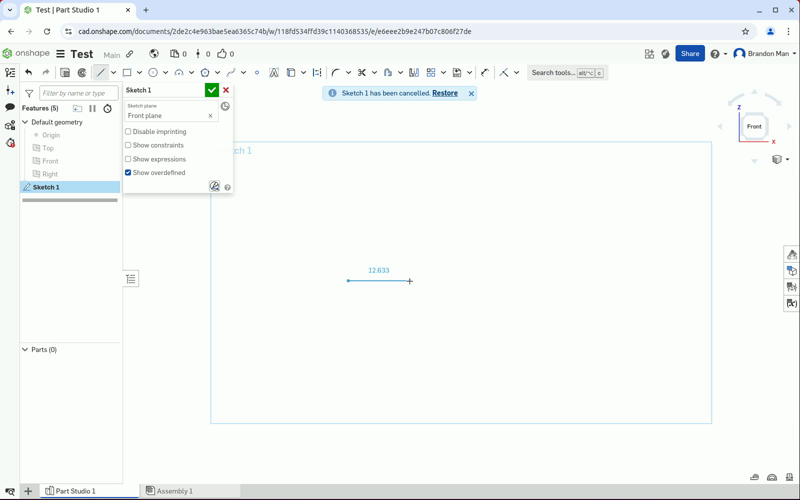
key_up(shift)
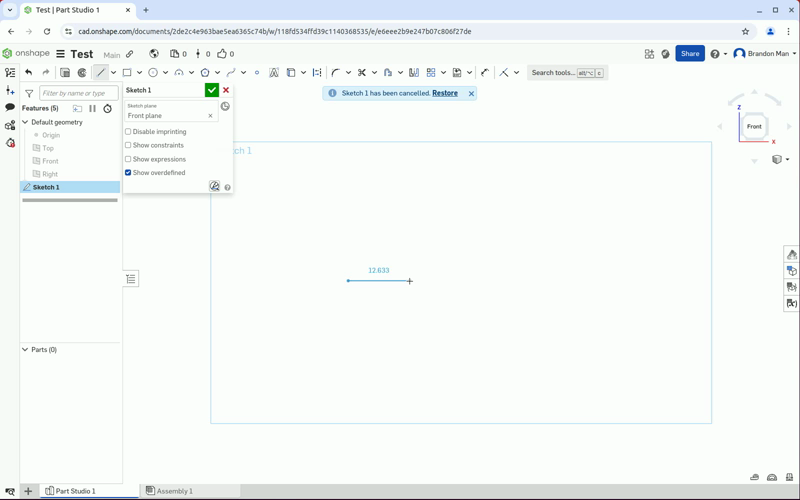
key_down(shift)
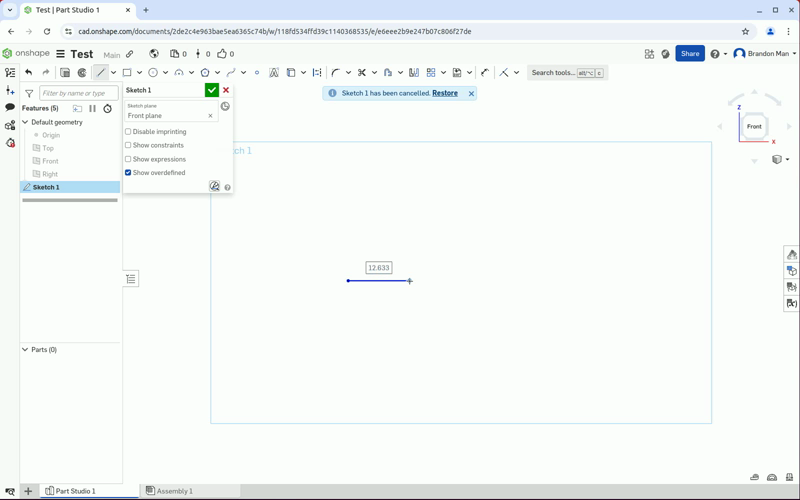
mouse_move(439, 280)
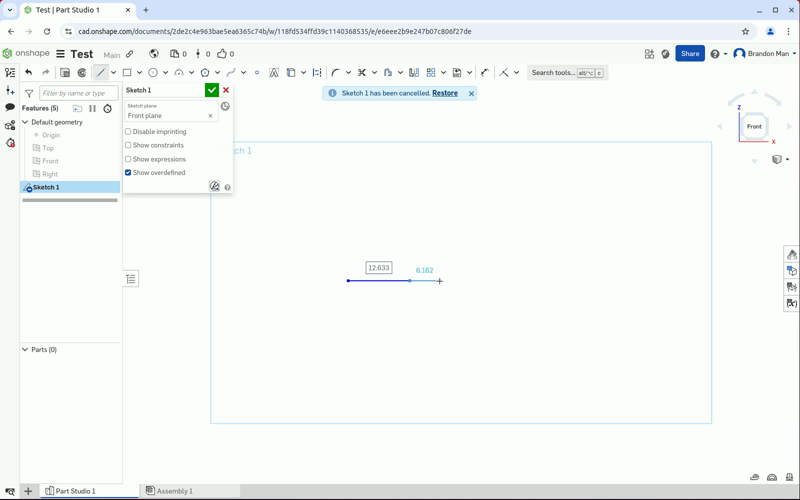
mouse_move(409, 240)
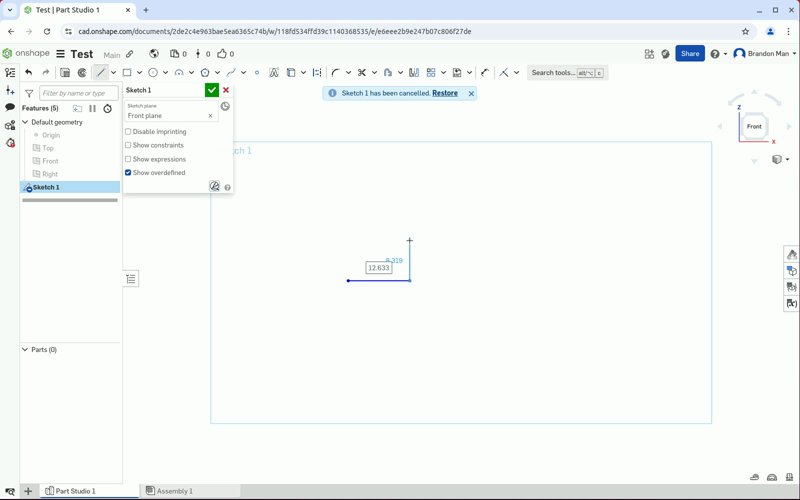
click(409, 240)
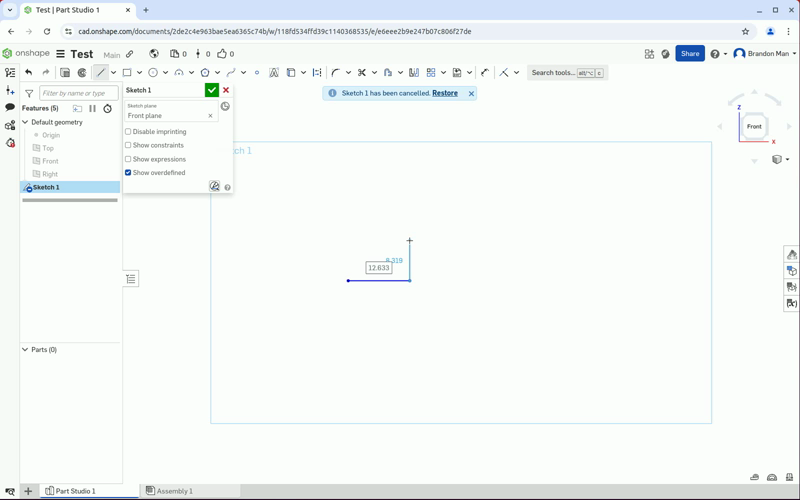
key_up(shift)
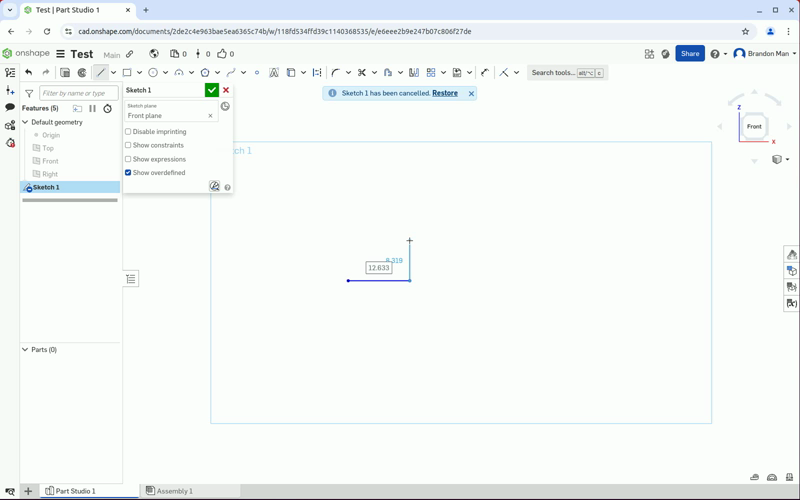
key_down(shift)
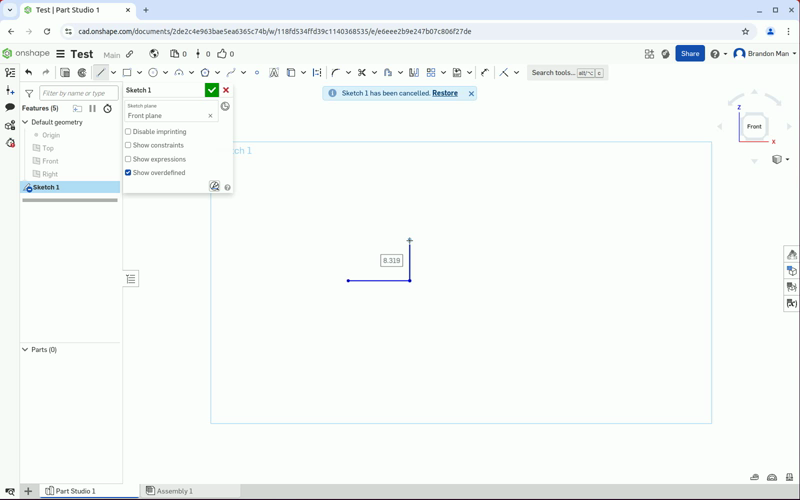
mouse_move(348, 240)
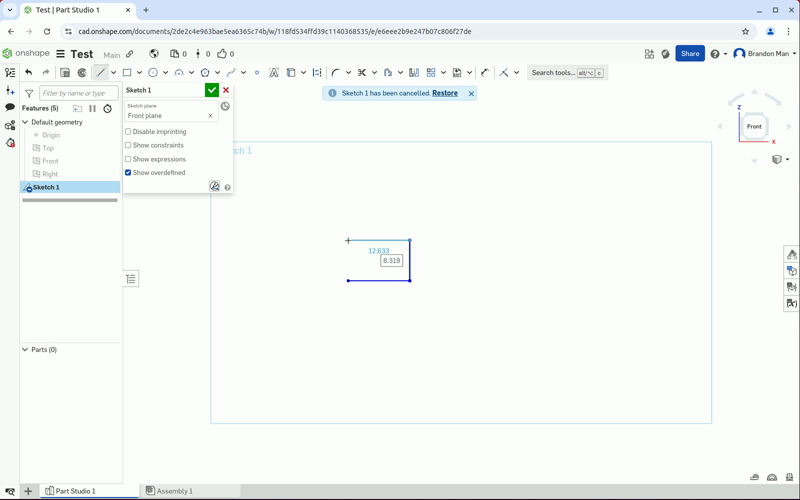
click(348, 240)
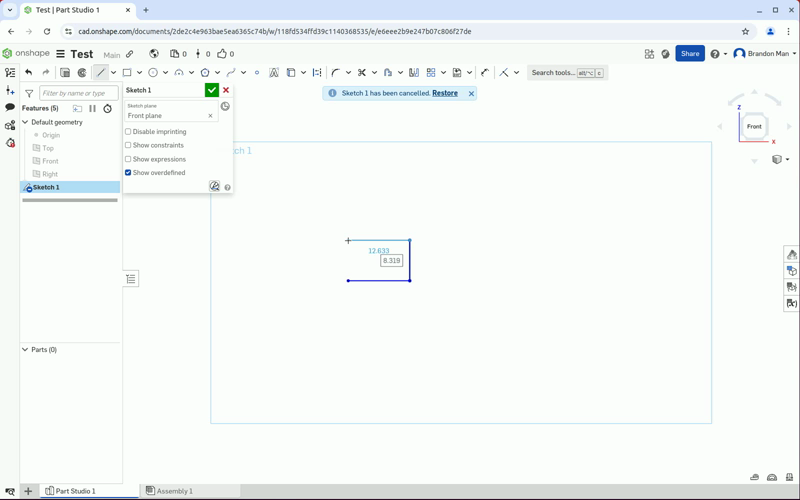
key_up(shift)
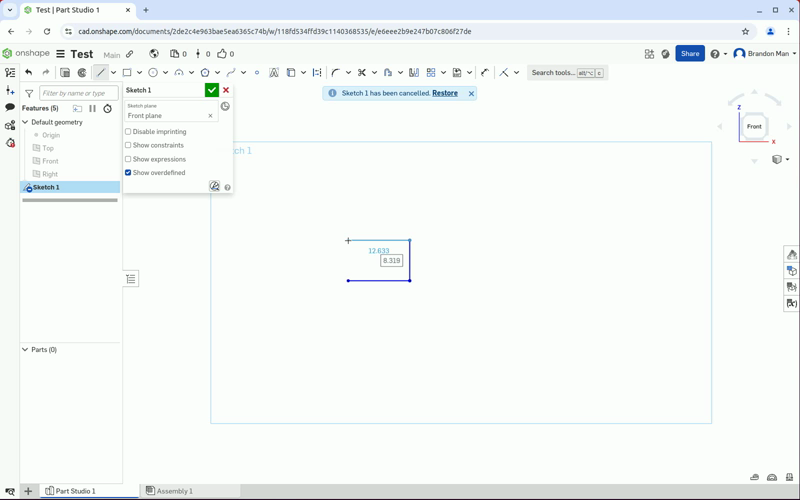
mouse_move(378, 240)
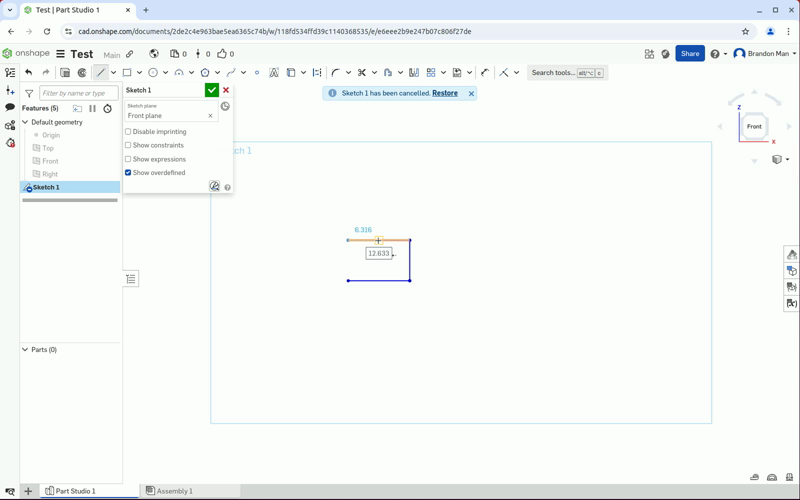
key_down(shift)
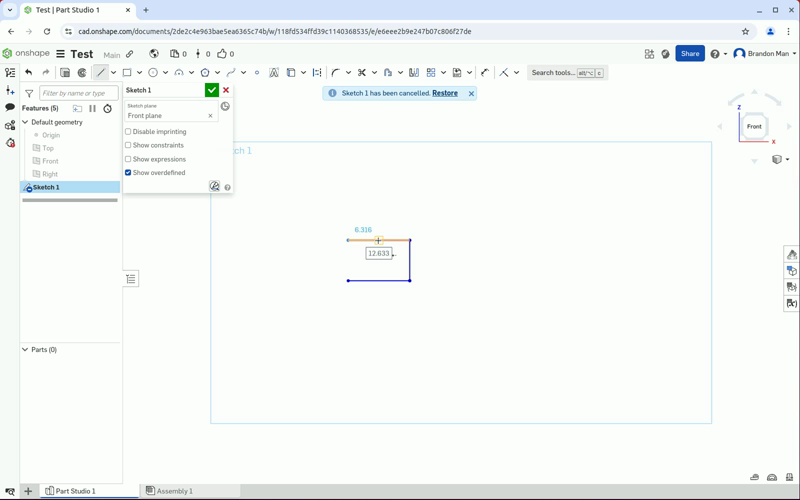
mouse_move(348, 280)
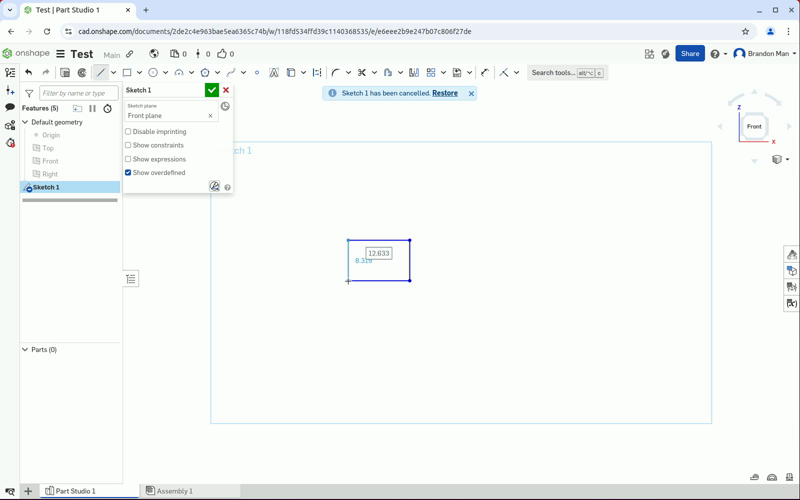
key_up(shift)
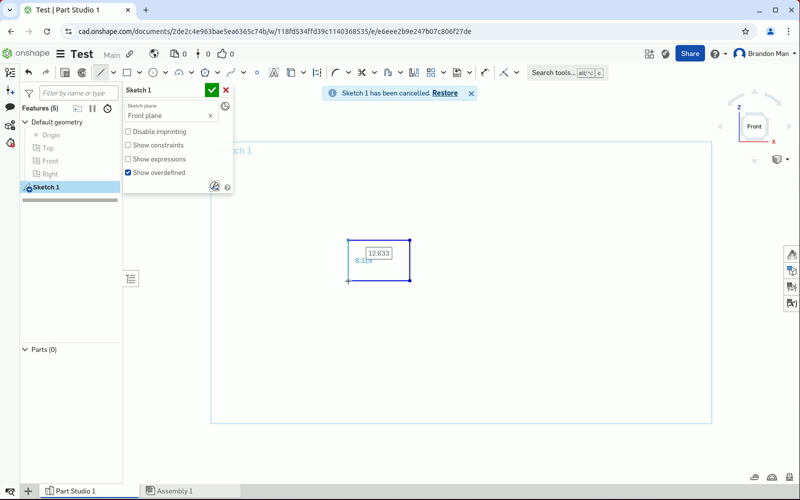
click(348, 280)
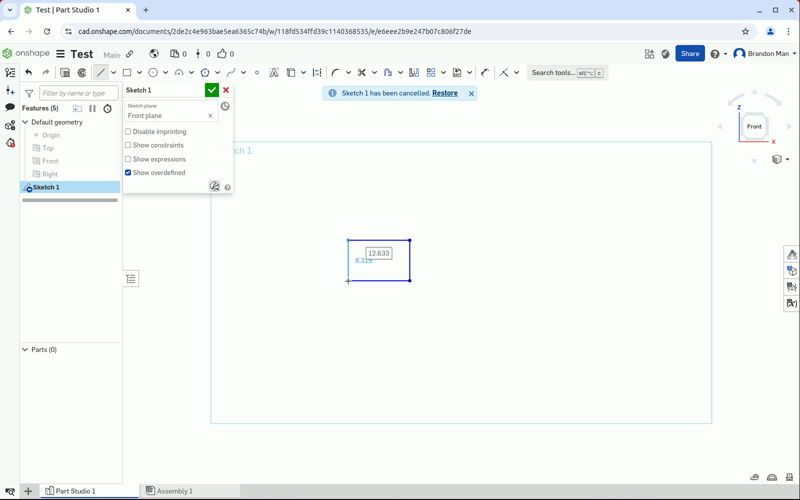
key(esc)
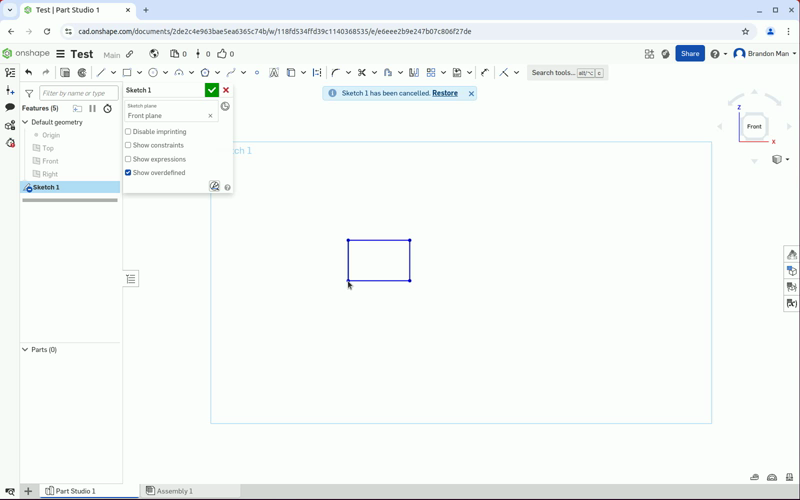
mouse_move(371, 254)
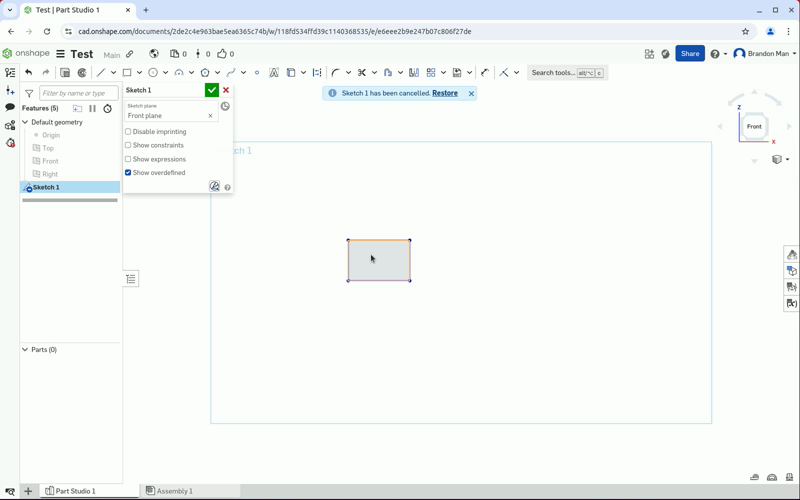
click(371, 254)
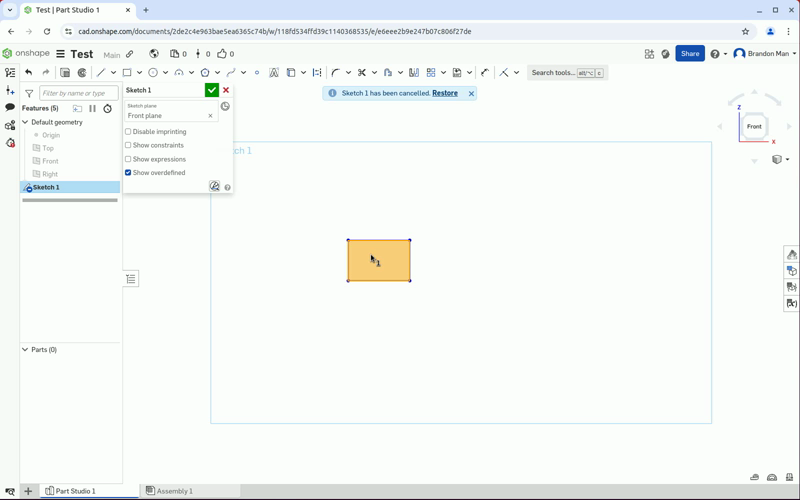
mouse_move(73, 352)
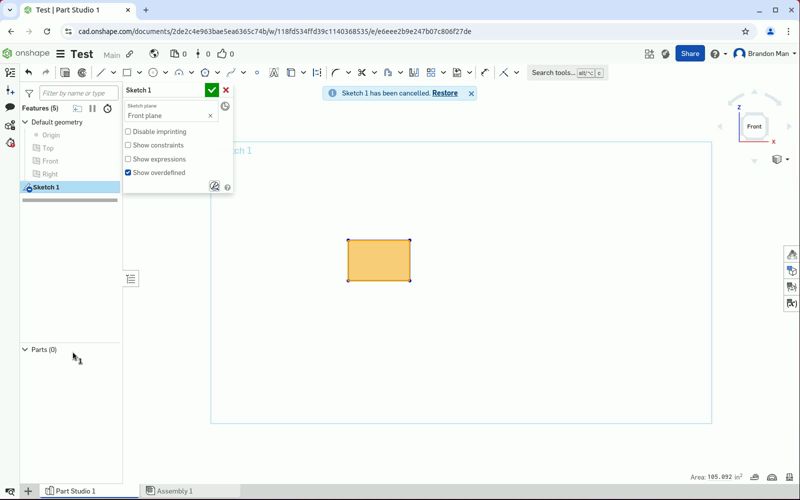
key(shift+y)
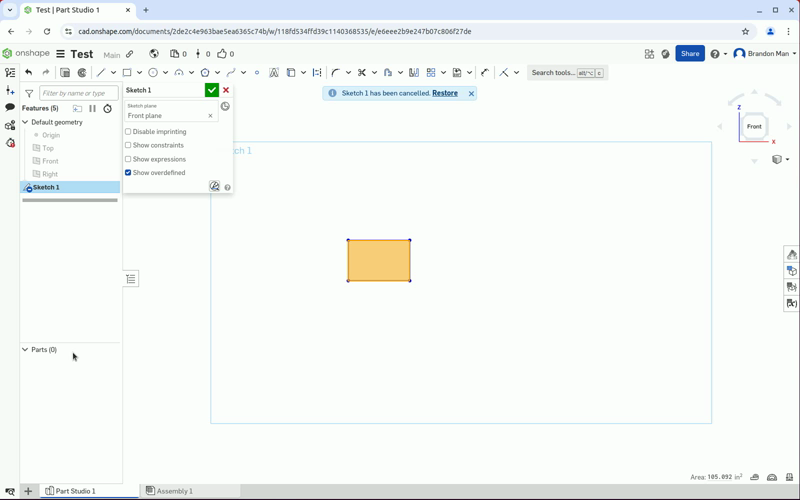
key(shift+e)
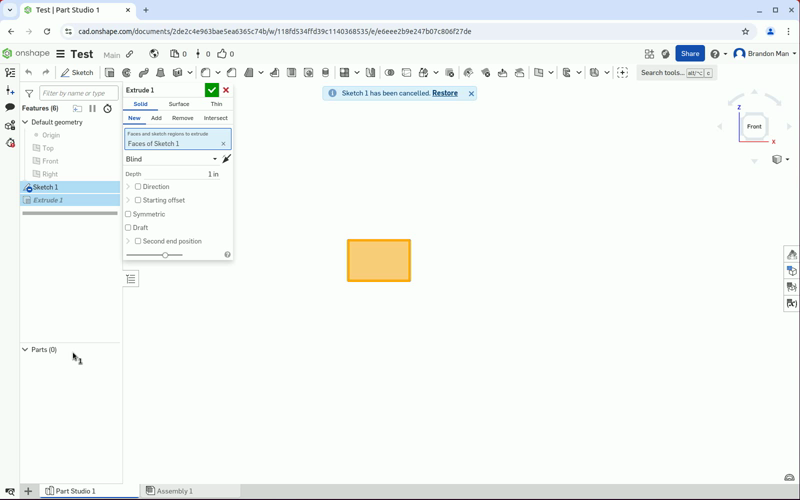
mouse_move(143, 106)
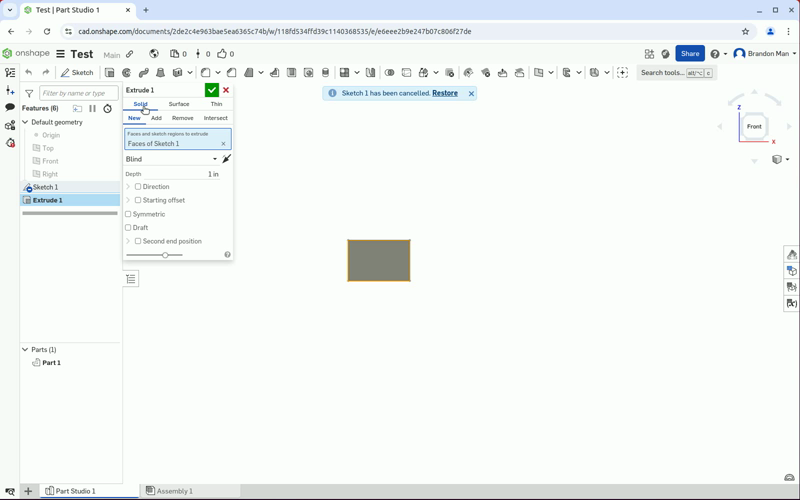
click(143, 106)
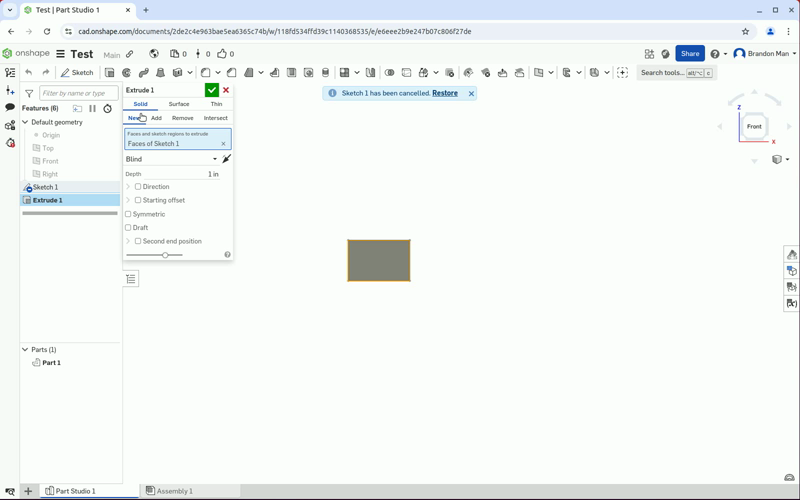
mouse_move(137, 120)
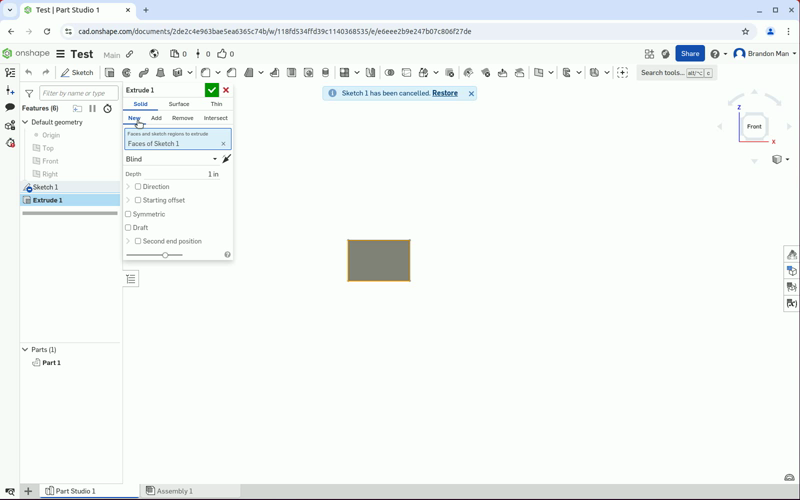
click(137, 120)
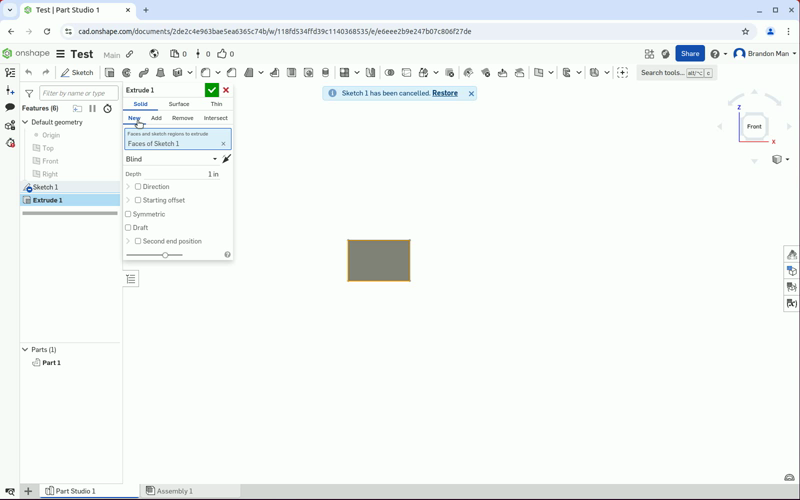
key(tab, 4)
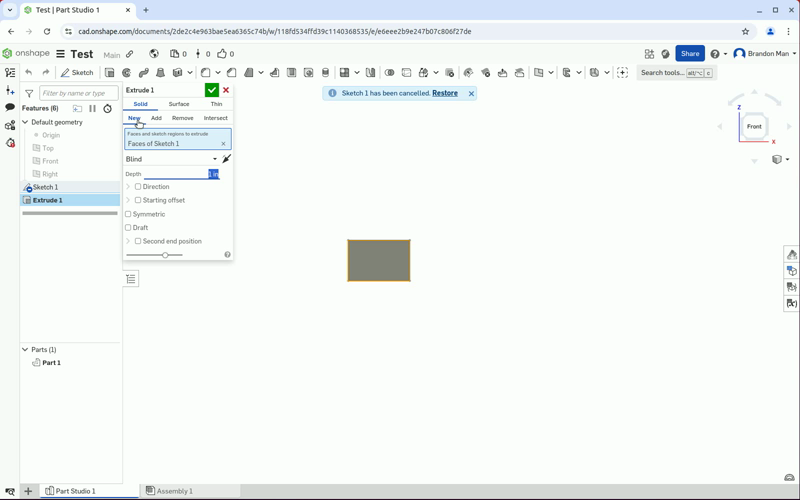
text(6.74)
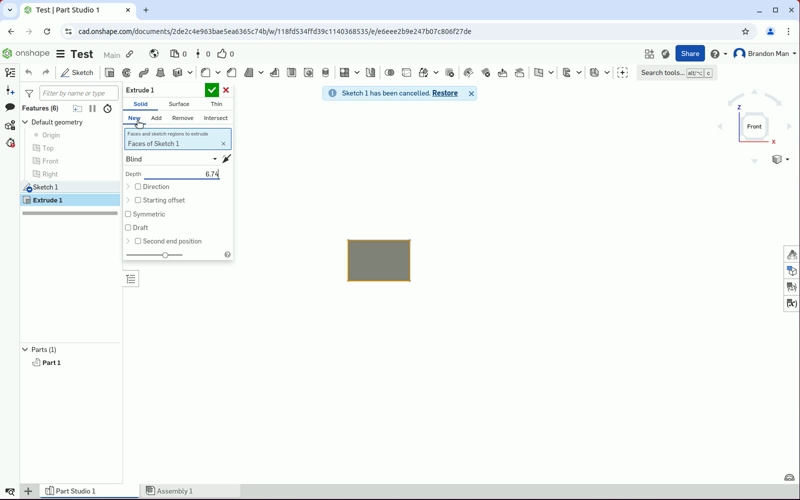
key(enter)
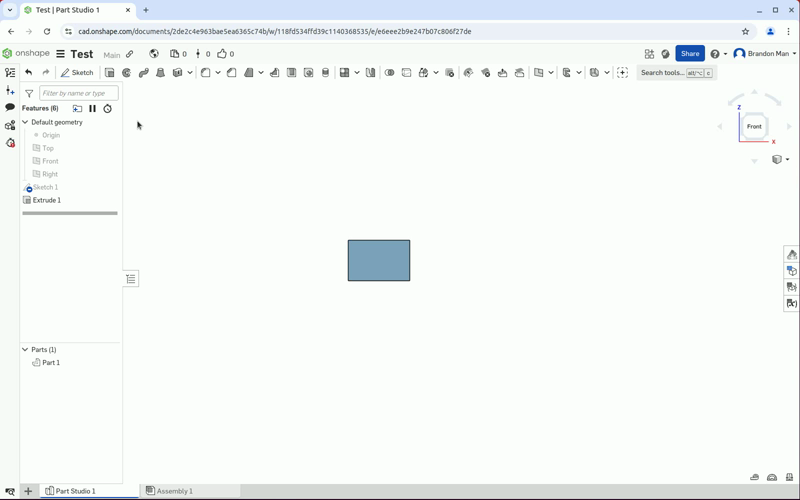
key(shift+h)
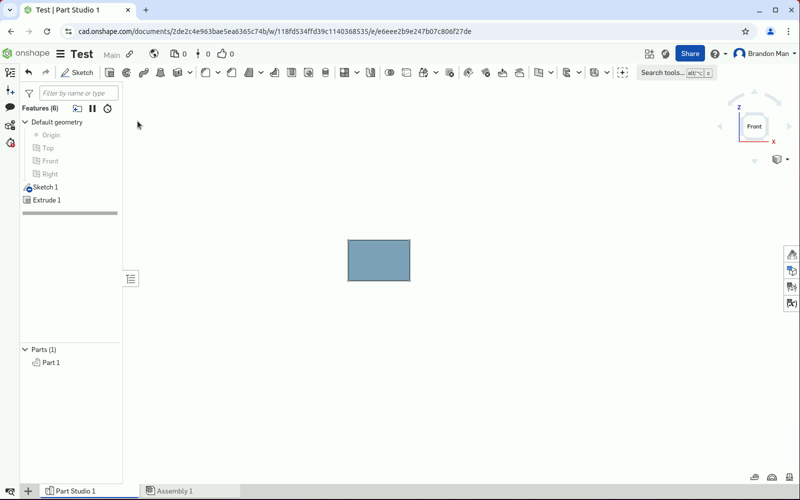
key(shift+h)
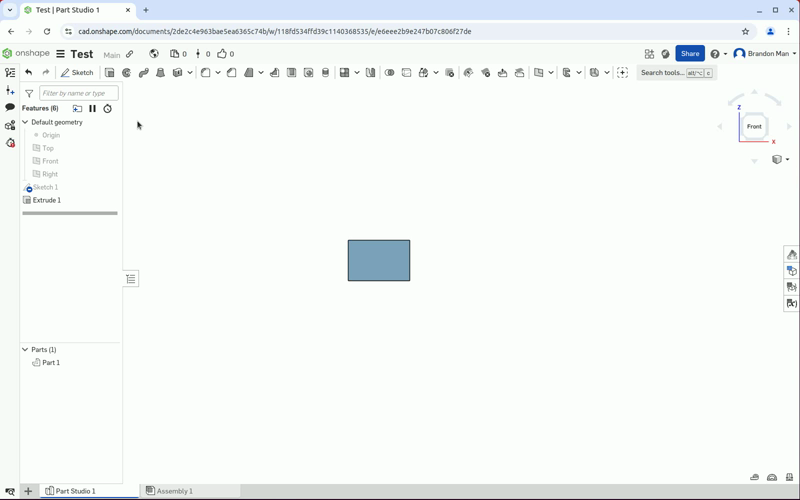
mouse_move(73, 189)
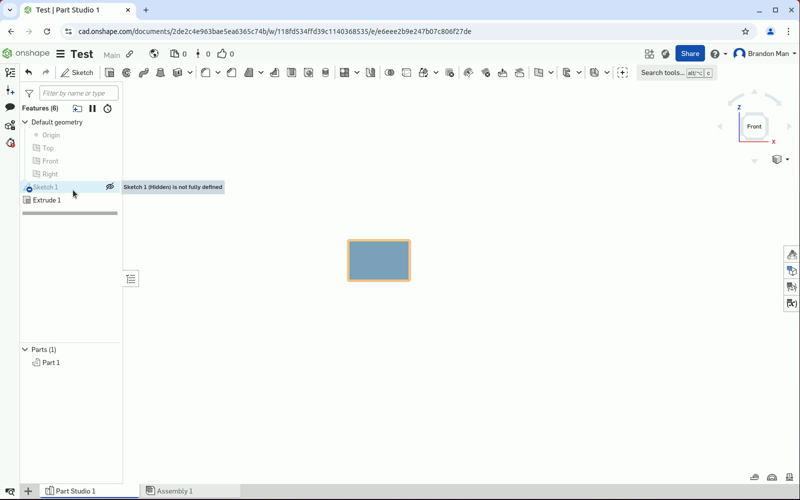
click(73, 189)
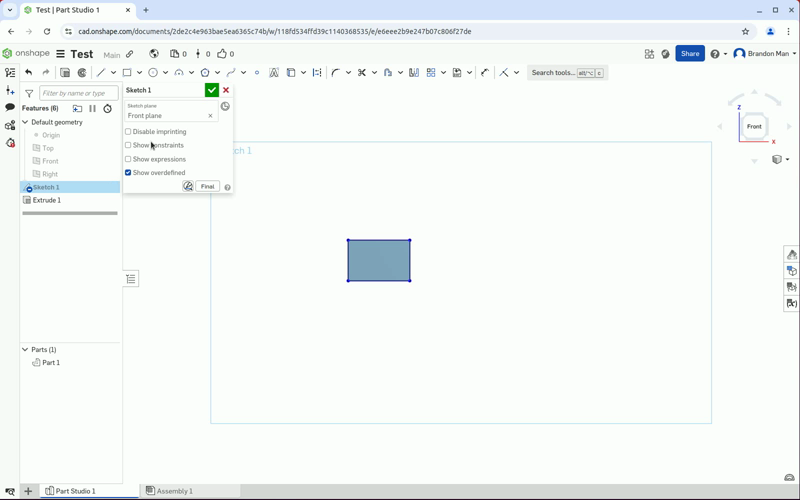
mouse_move(229, 92)
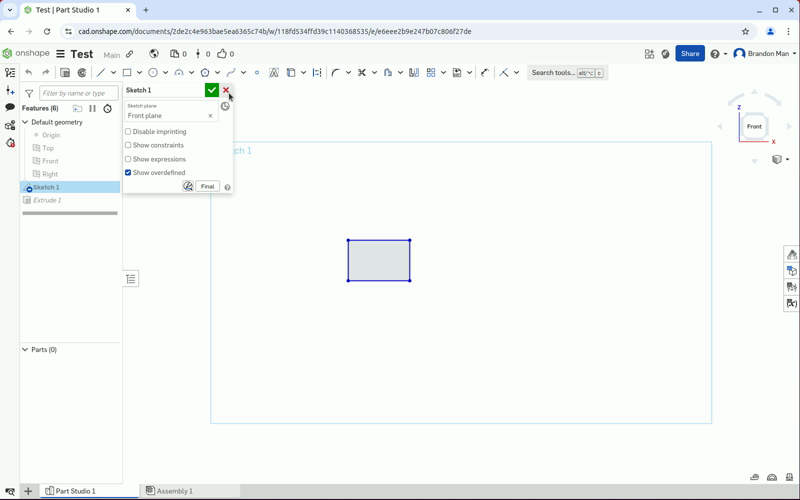
click(229, 92)
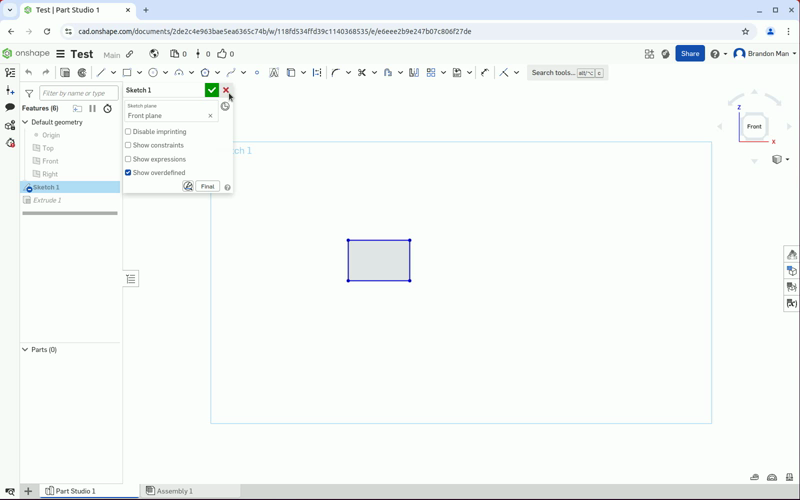
key(shift+s)
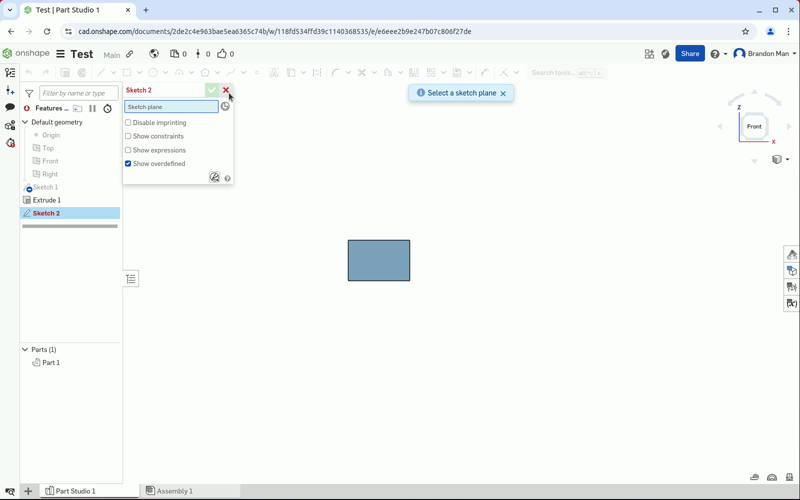
mouse_move(73, 163)
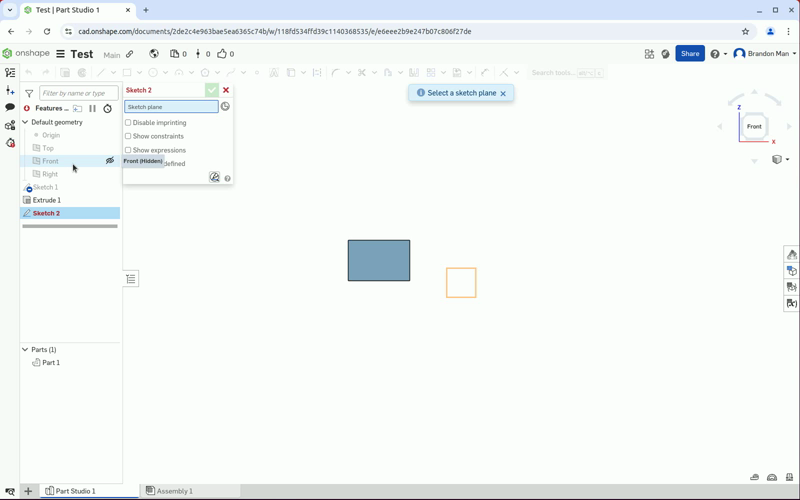
click(73, 163)
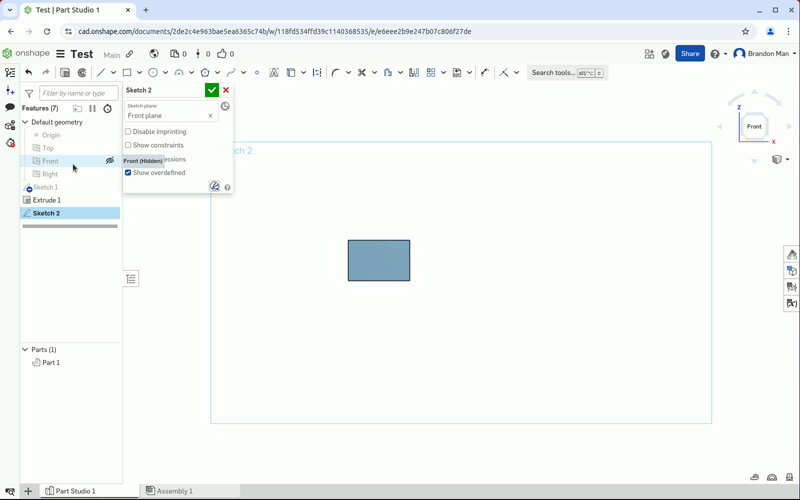
mouse_move(73, 352)
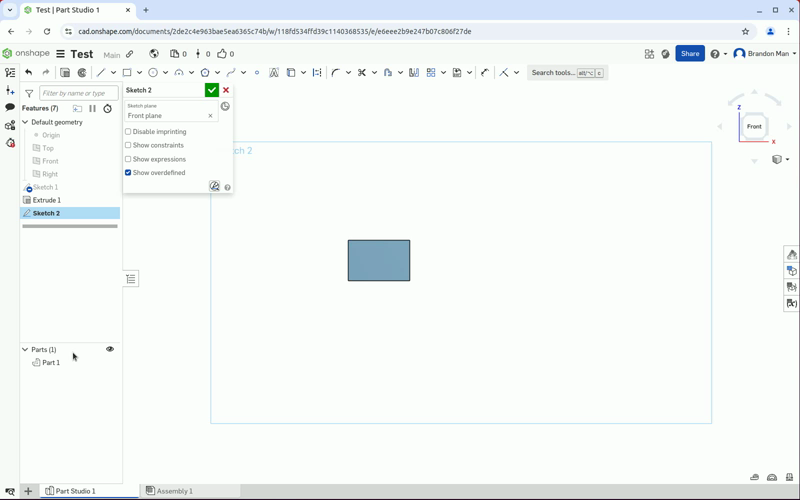
key(y)
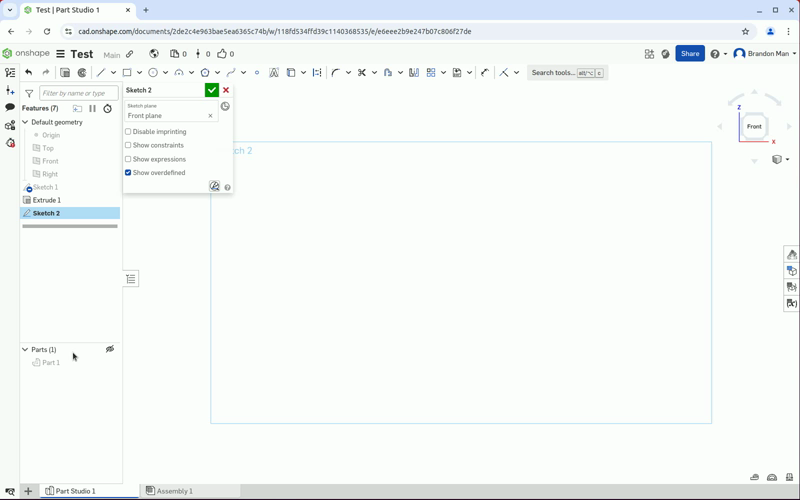
key(l)
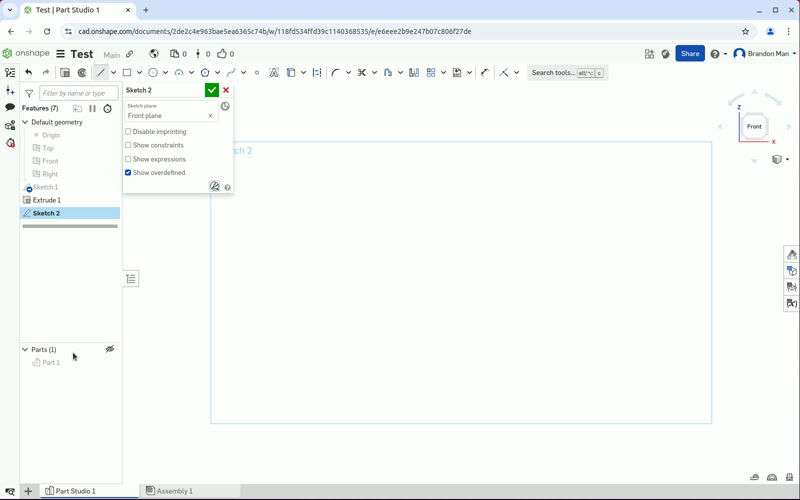
key_down(shift)
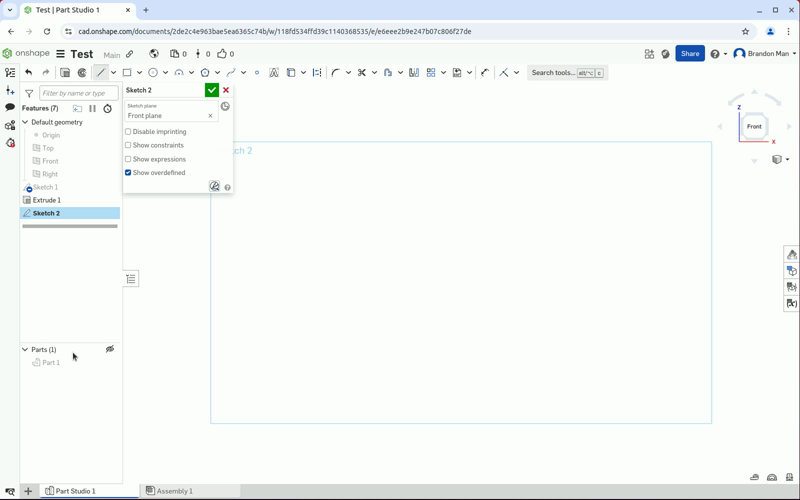
mouse_move(512, 280)
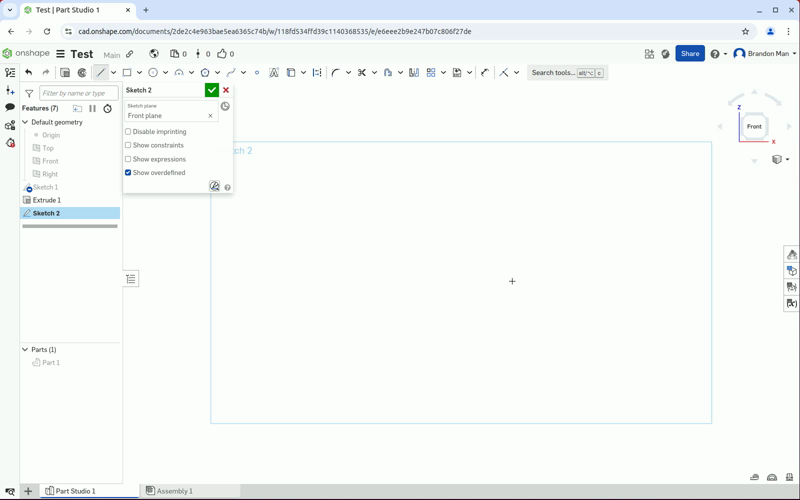
click(512, 280)
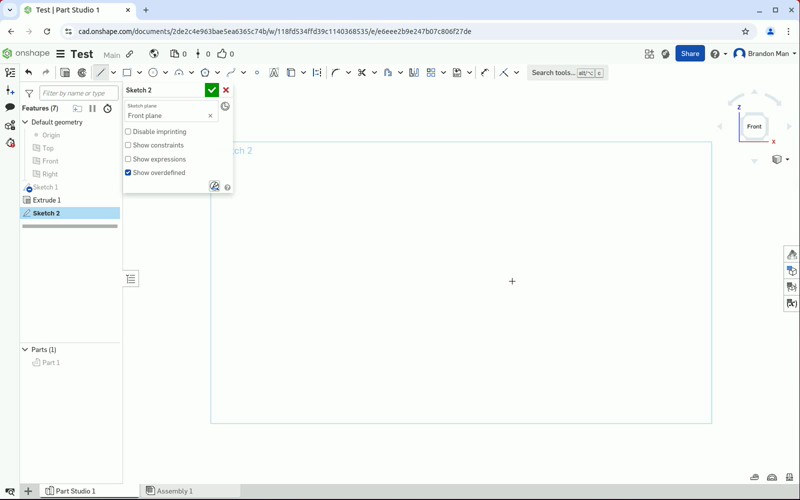
key_up(shift)
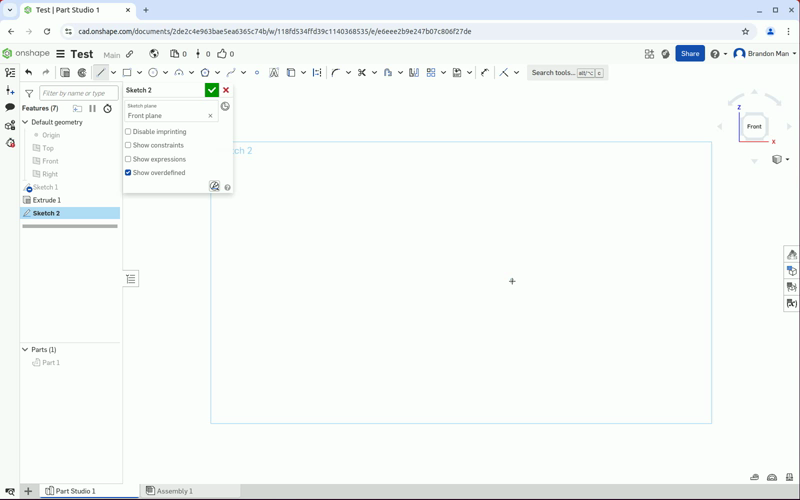
key_down(shift)
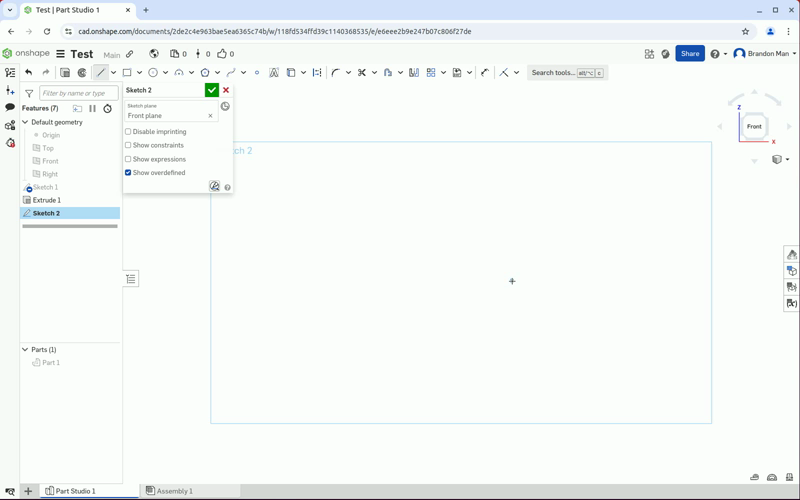
mouse_move(573, 280)
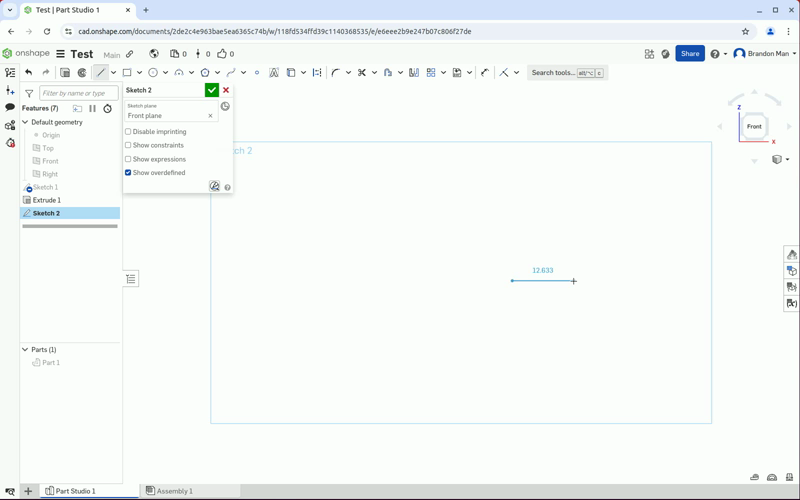
click(573, 280)
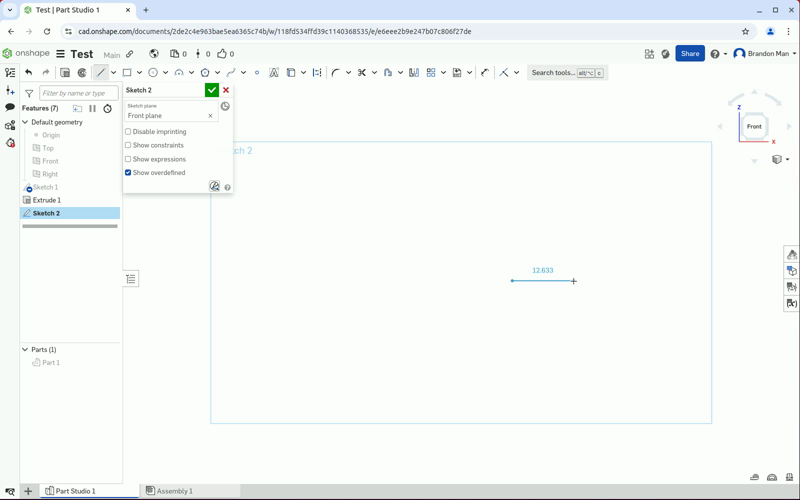
key_up(shift)
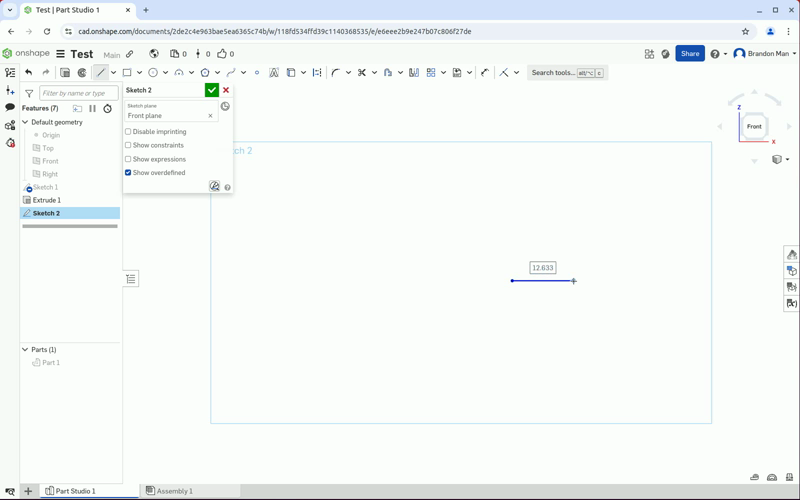
key_down(shift)
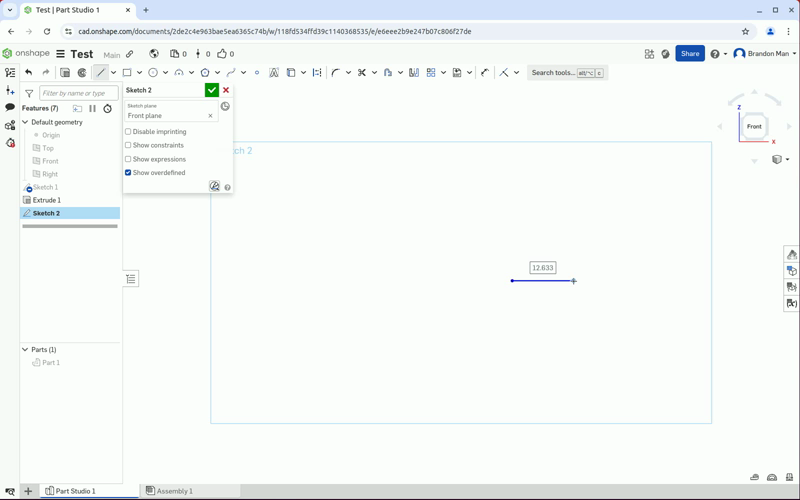
mouse_move(589, 280)
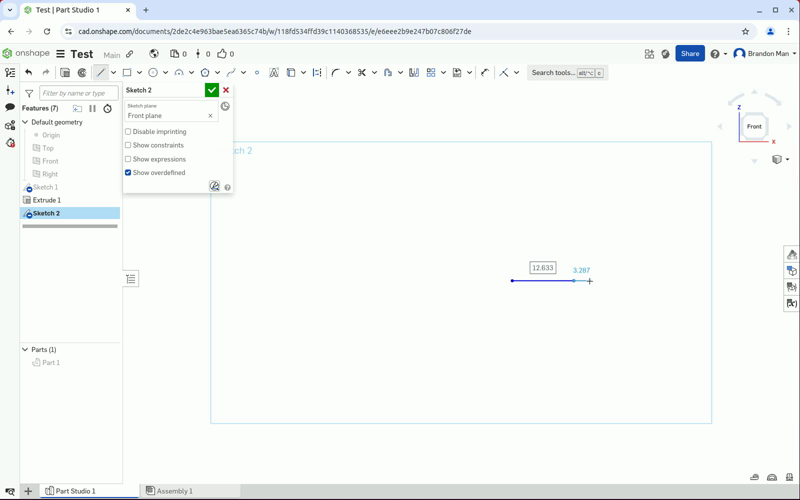
mouse_move(573, 240)
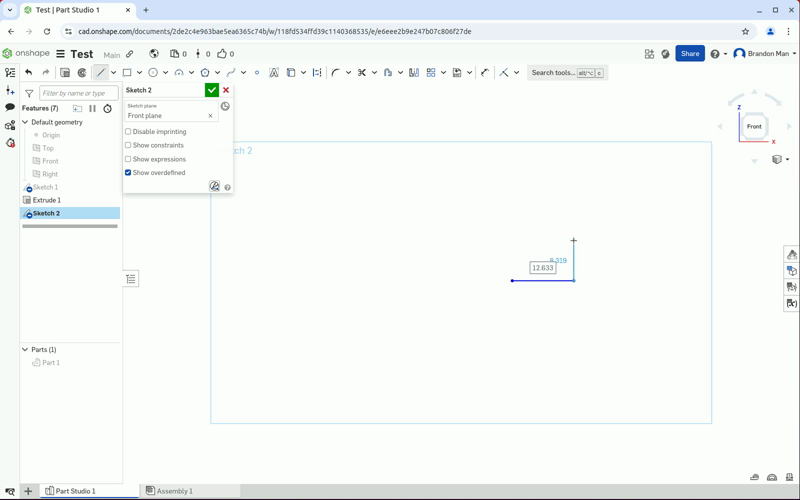
click(573, 240)
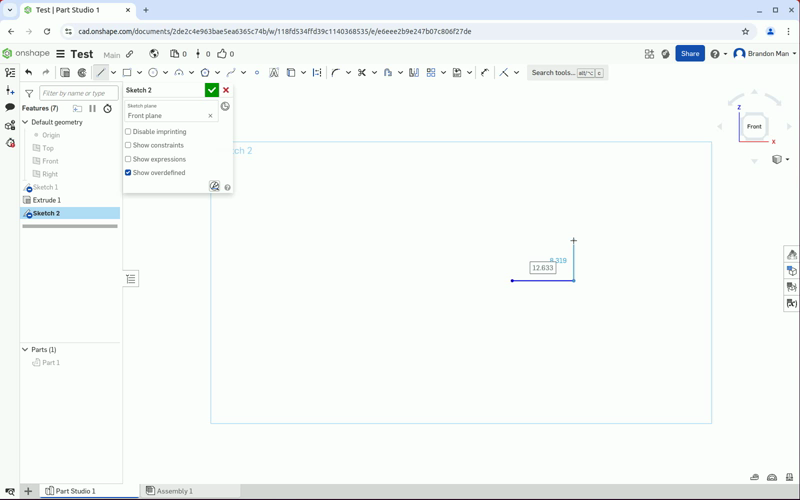
key_up(shift)
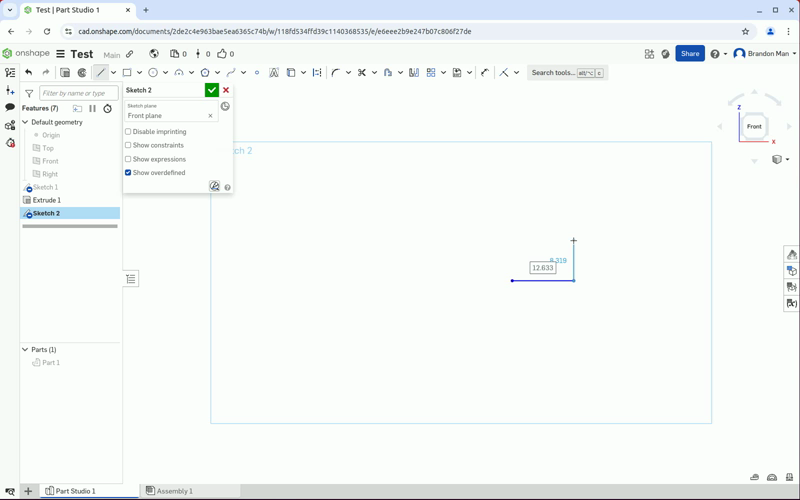
key_down(shift)
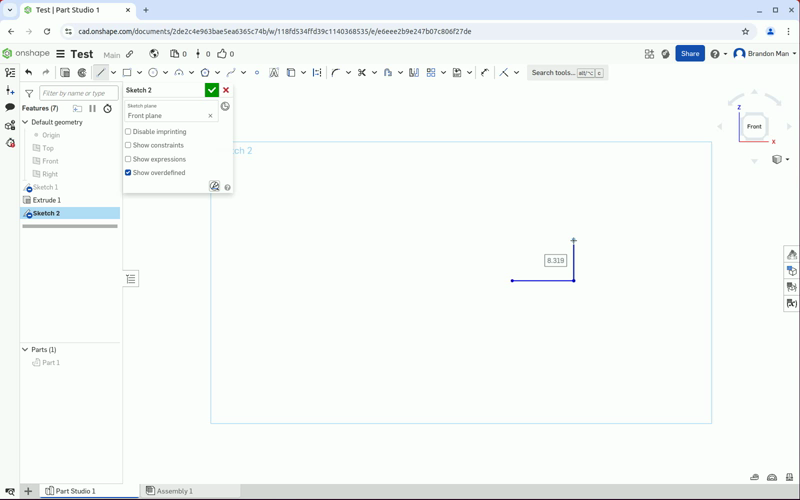
mouse_move(512, 240)
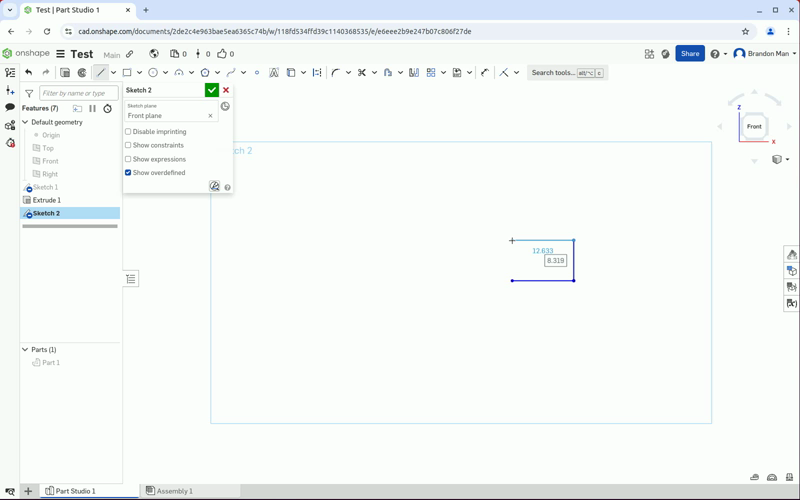
click(512, 240)
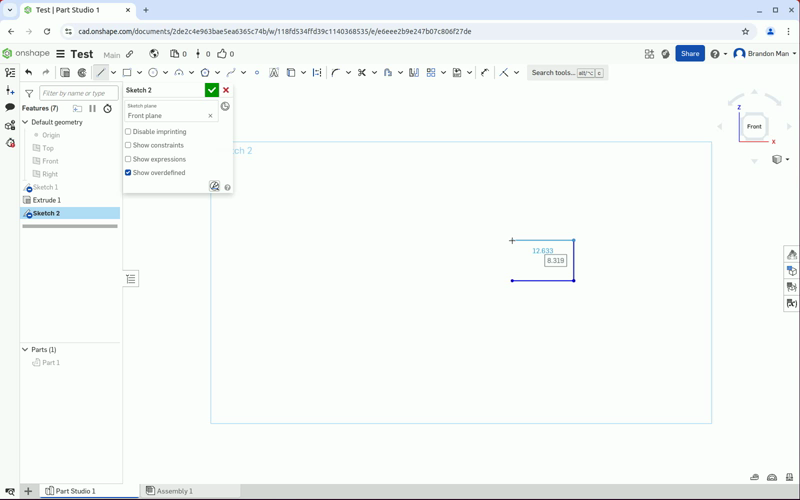
key_up(shift)
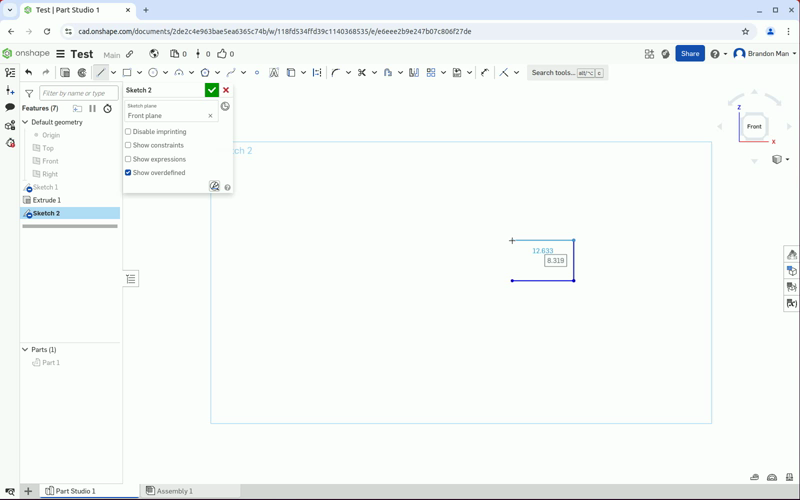
mouse_move(542, 240)
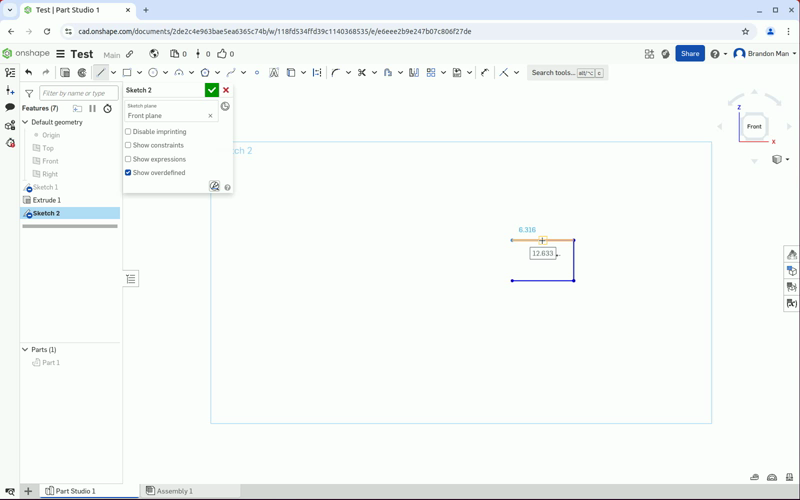
key_down(shift)
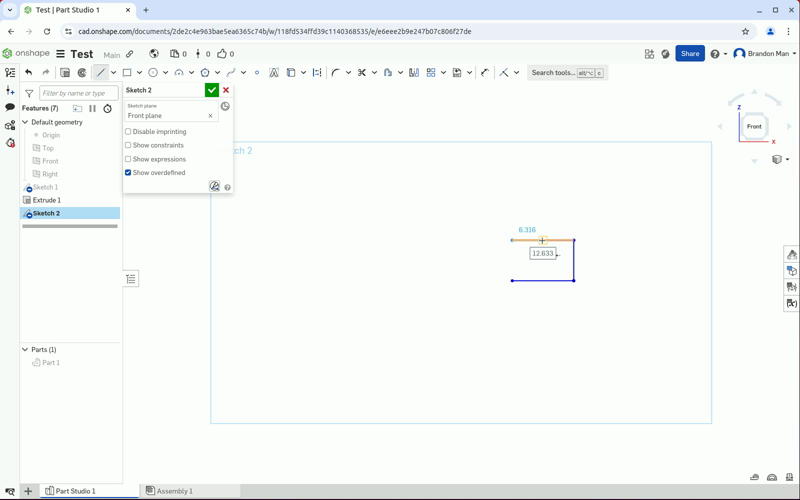
mouse_move(512, 280)
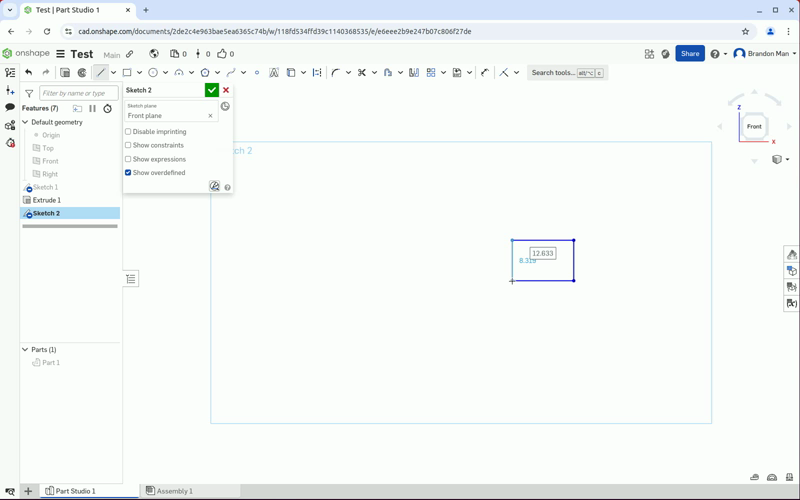
key_up(shift)
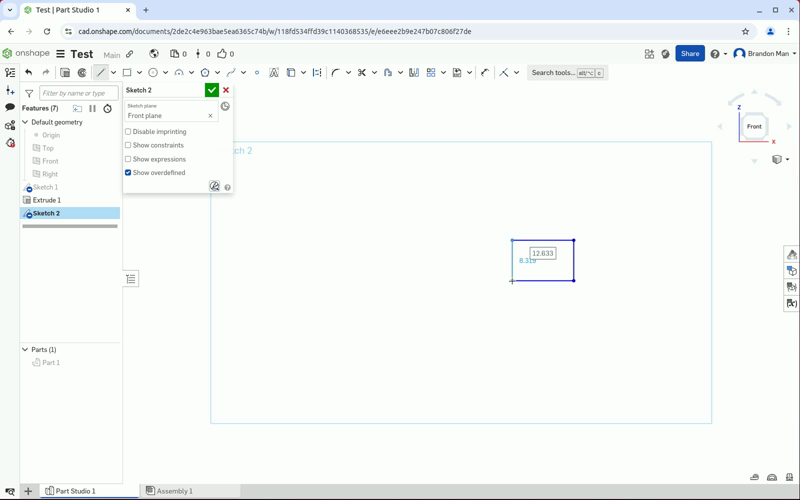
click(512, 280)
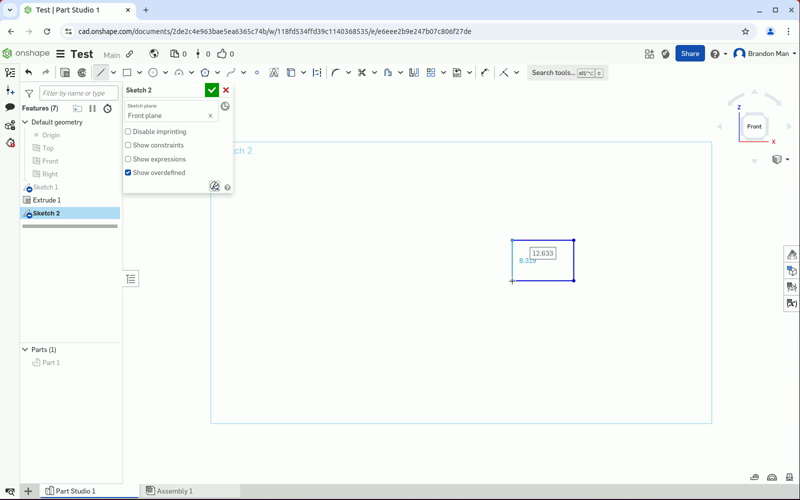
key(esc)
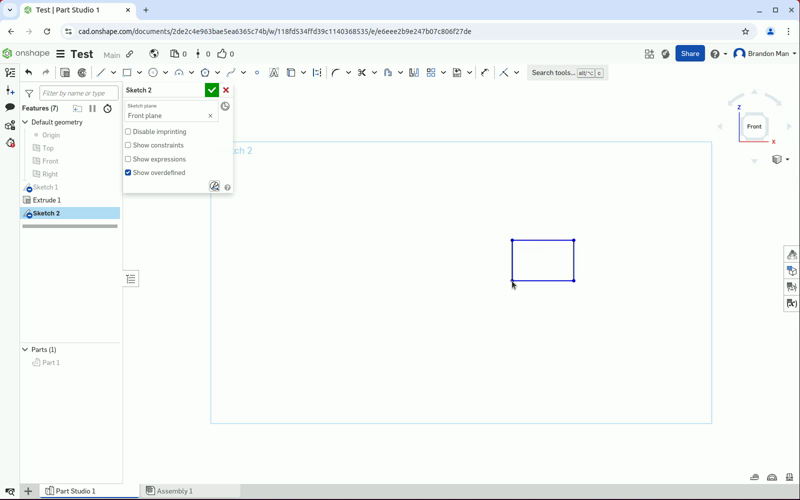
mouse_move(555, 252)
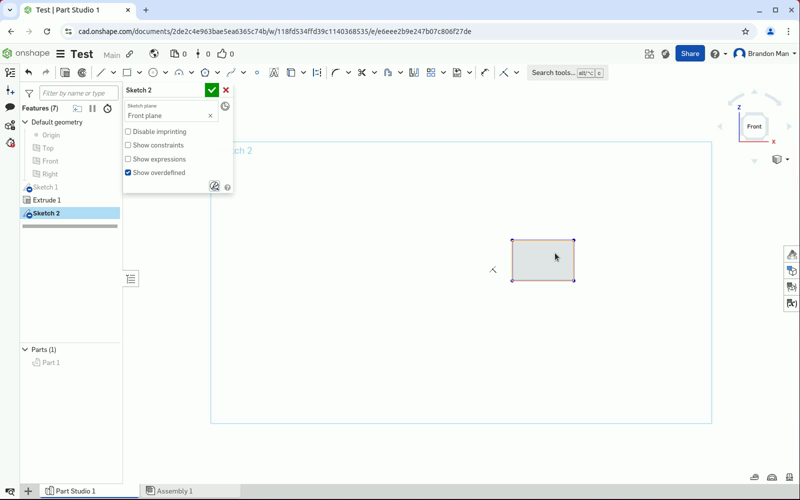
click(555, 252)
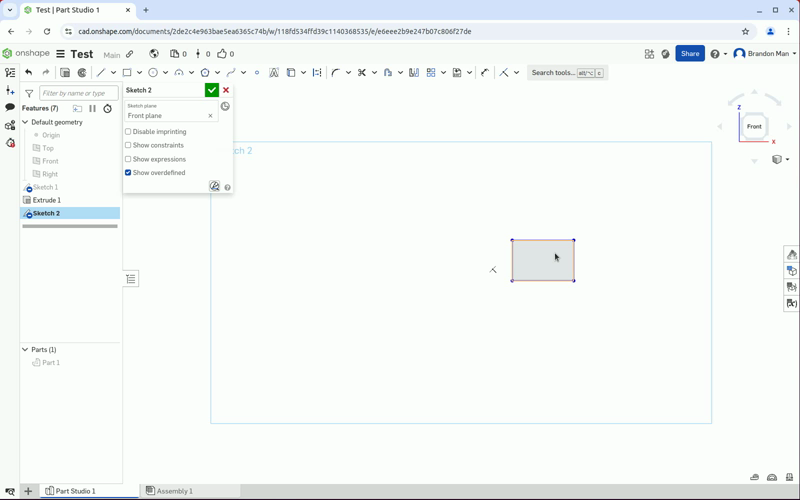
mouse_move(73, 352)
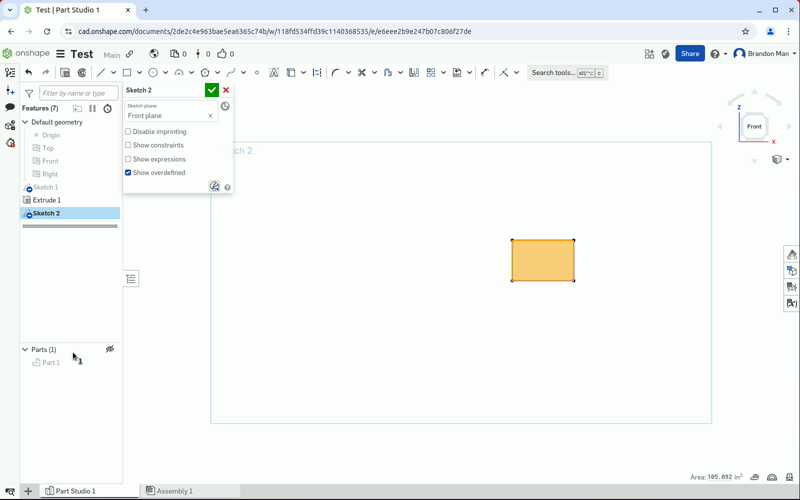
key(shift+y)
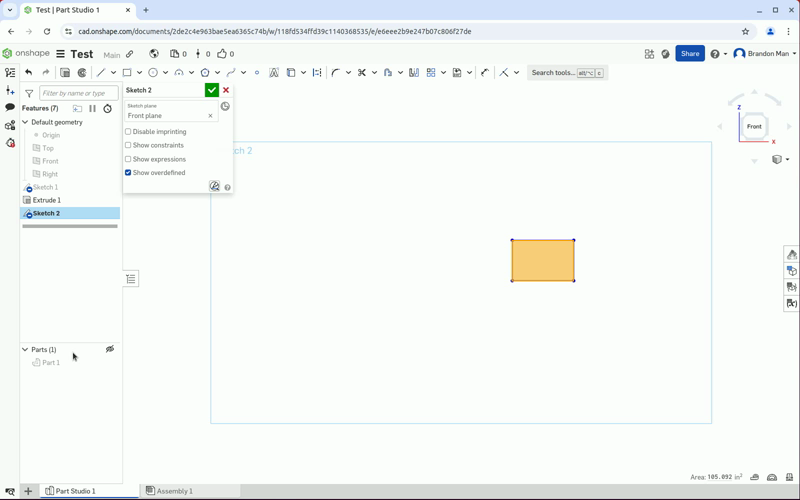
key(shift+e)
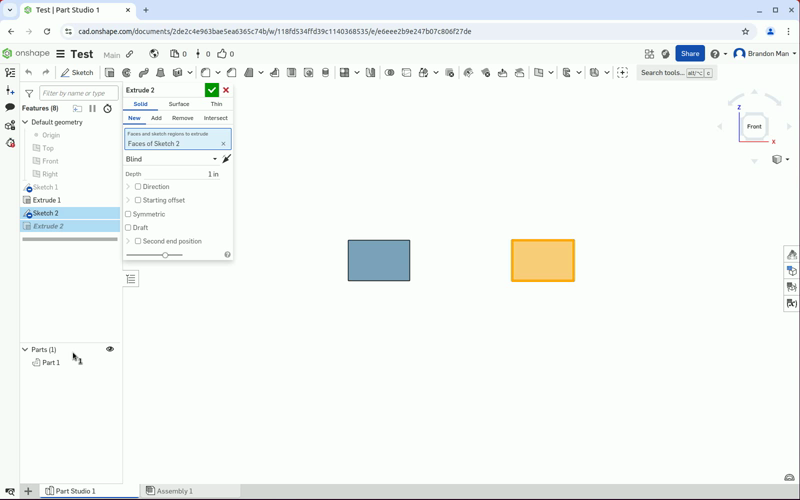
mouse_move(143, 106)
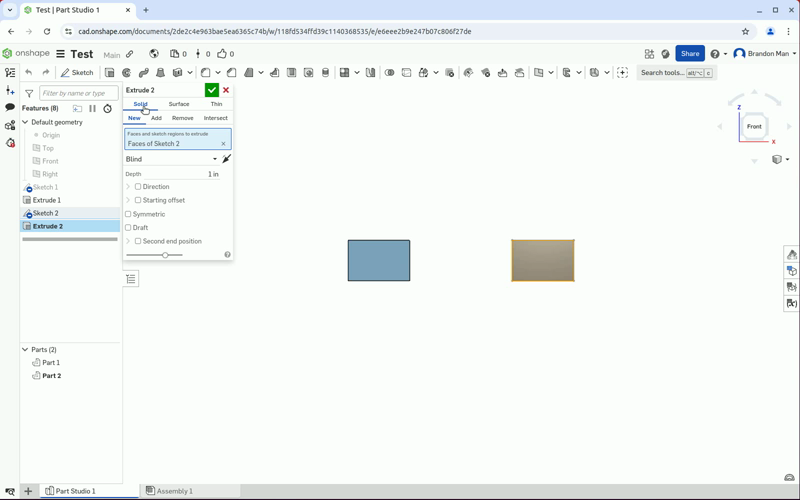
click(143, 106)
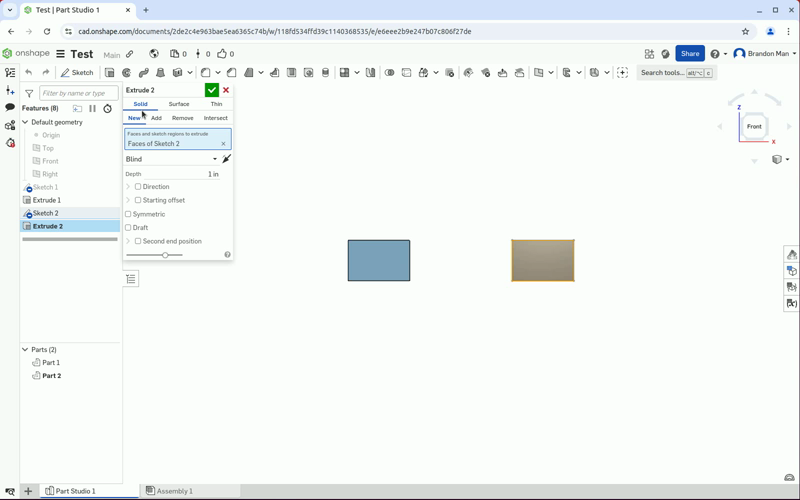
mouse_move(137, 120)
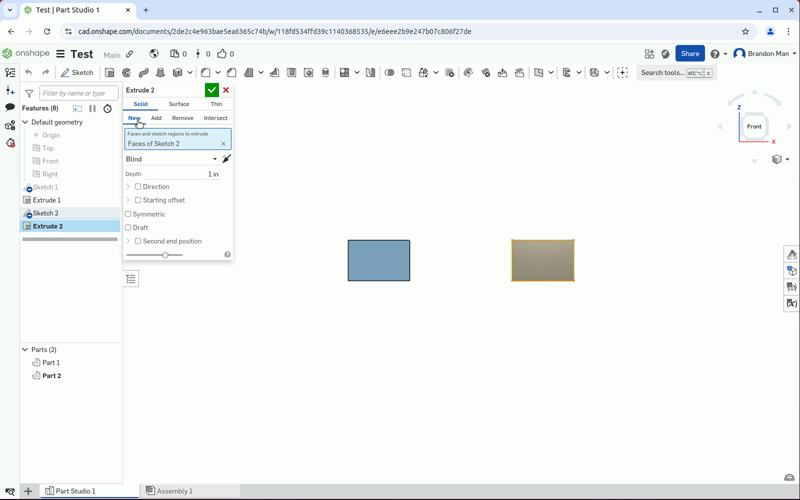
click(137, 120)
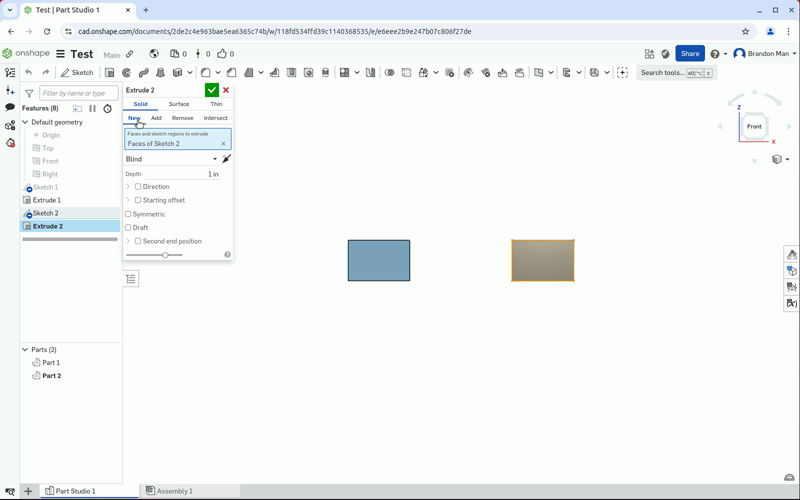
key(tab, 4)
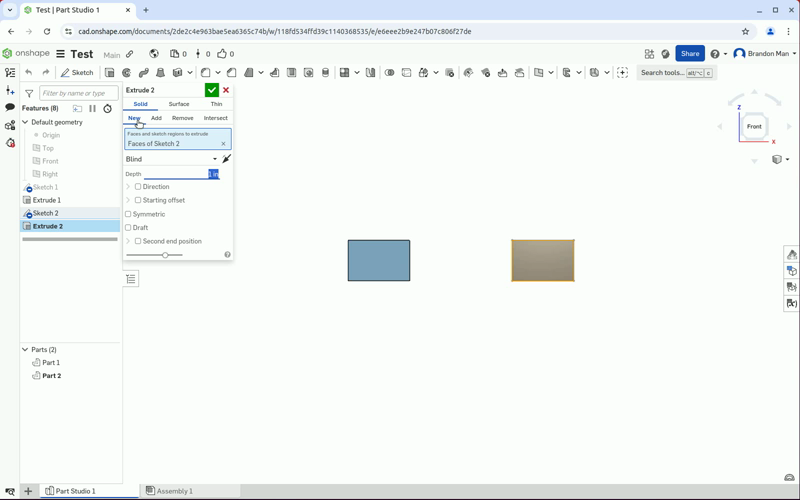
text(6.74)
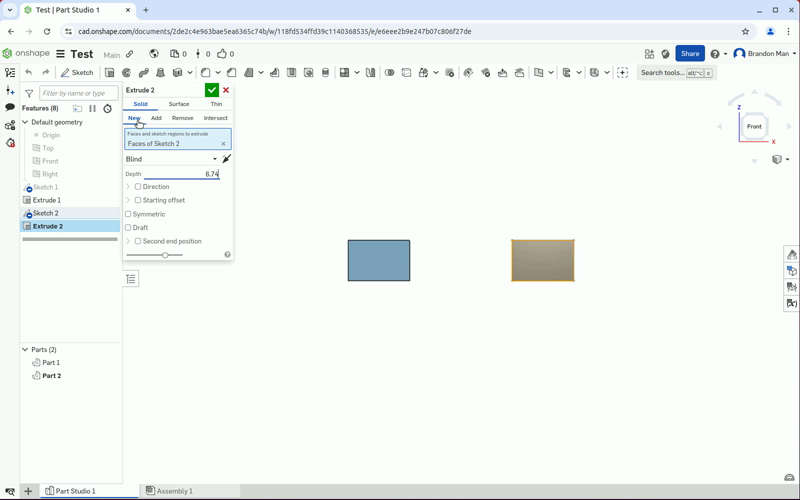
key(enter)
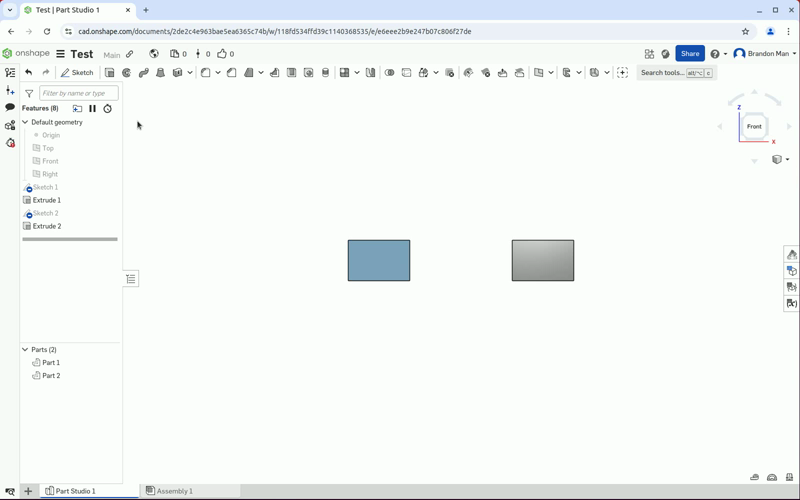
key(shift+h)
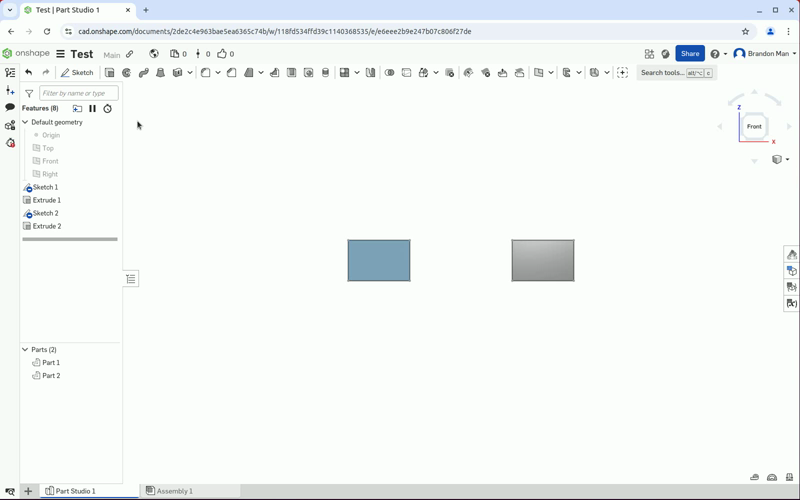
key(shift+h)
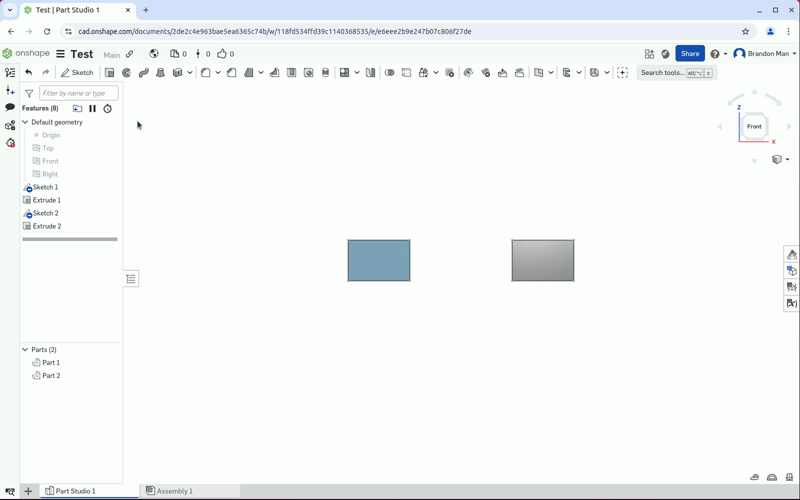
key(shift+7)
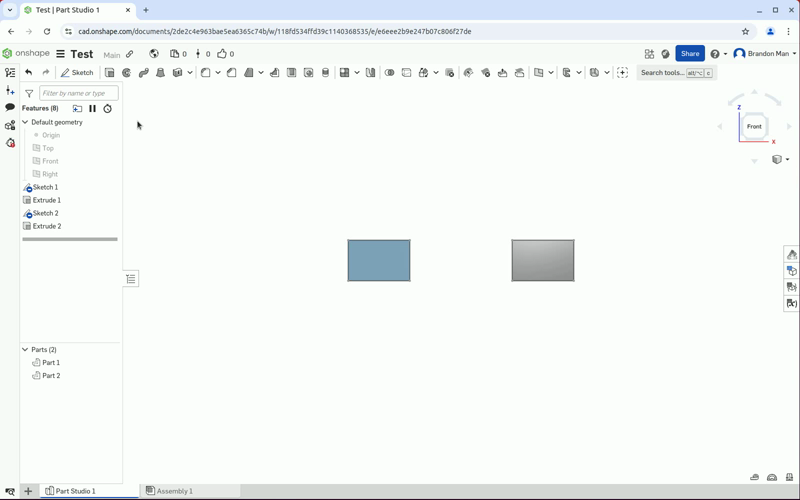
key(left, 2)
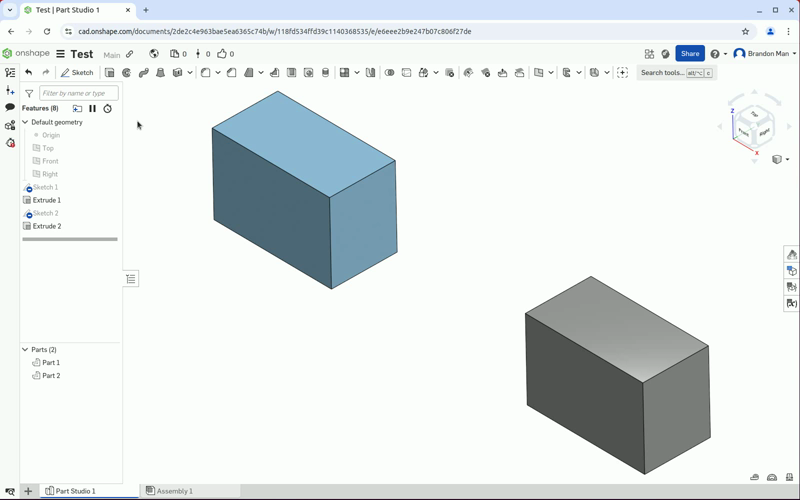
key(down, 2)
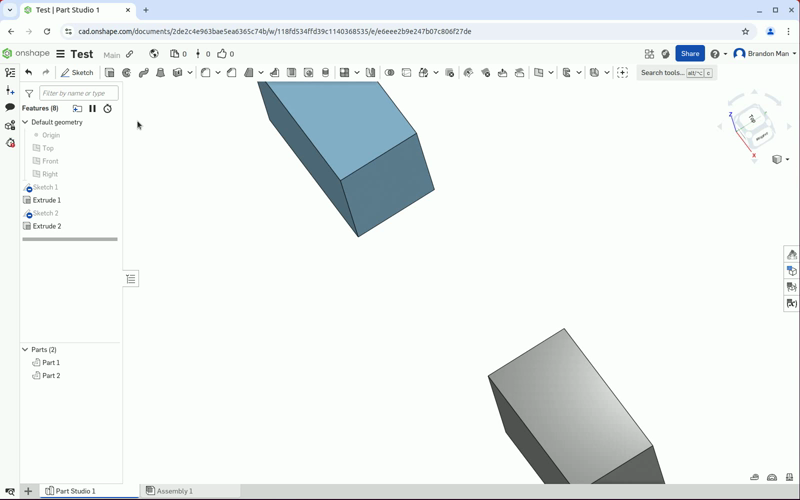
key(up, 2)
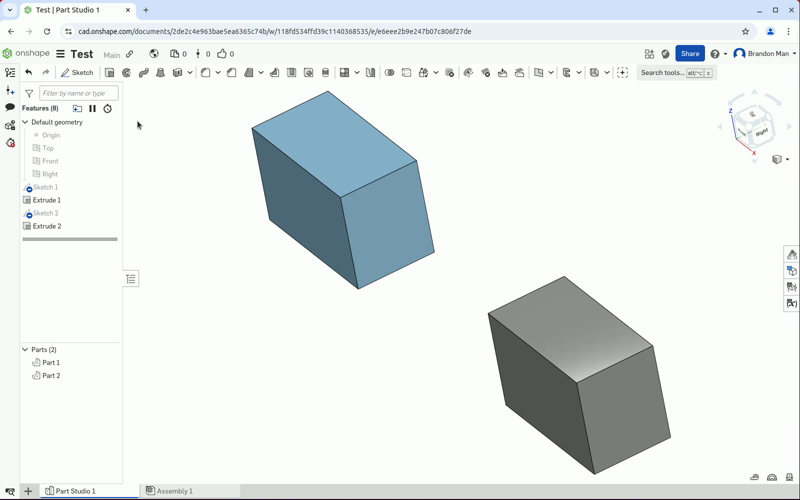
key(right, 2)
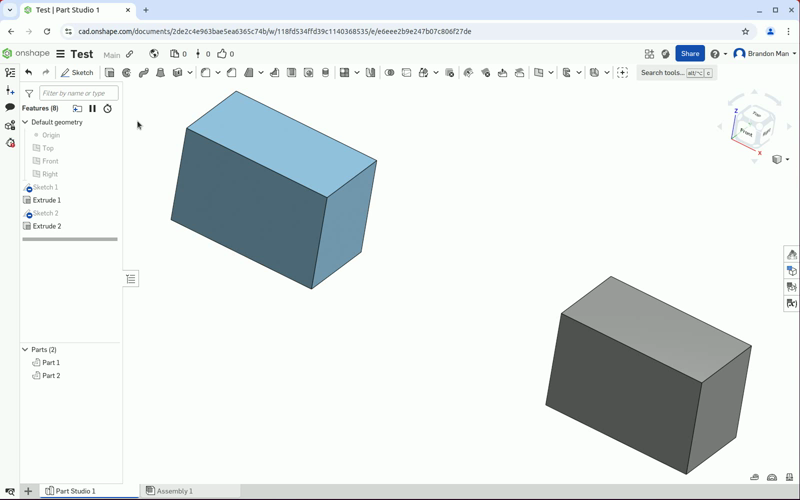
mouse_move(73, 189)
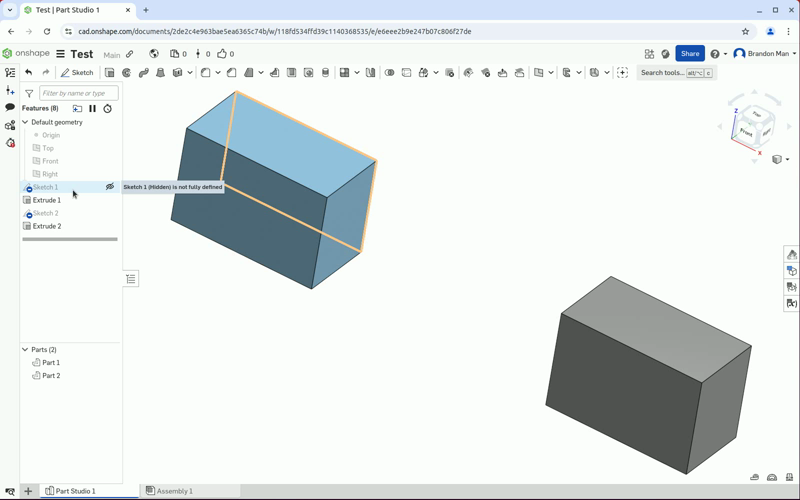
click(73, 189)